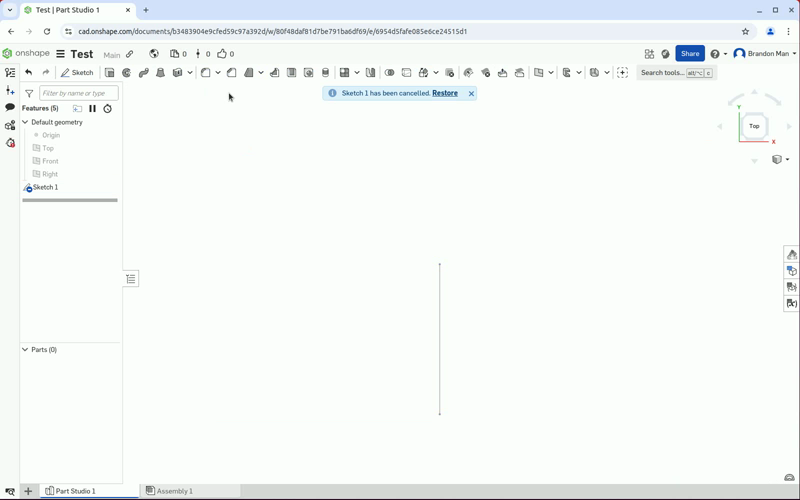
key(shift+h)
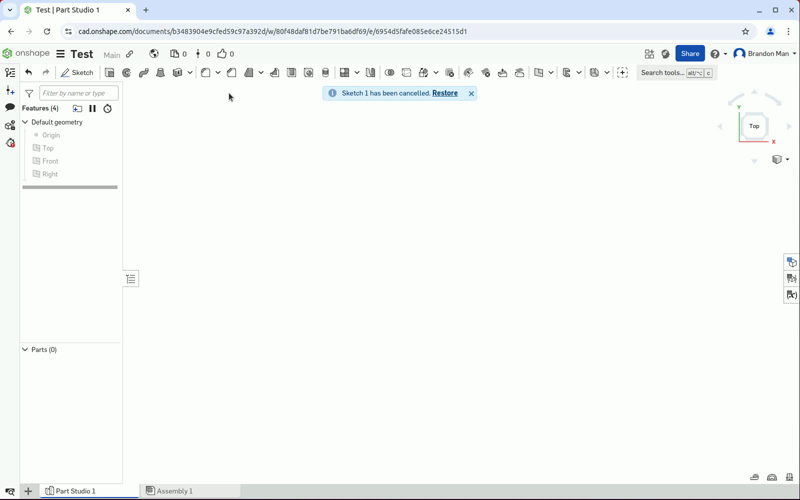
mouse_move(73, 352)
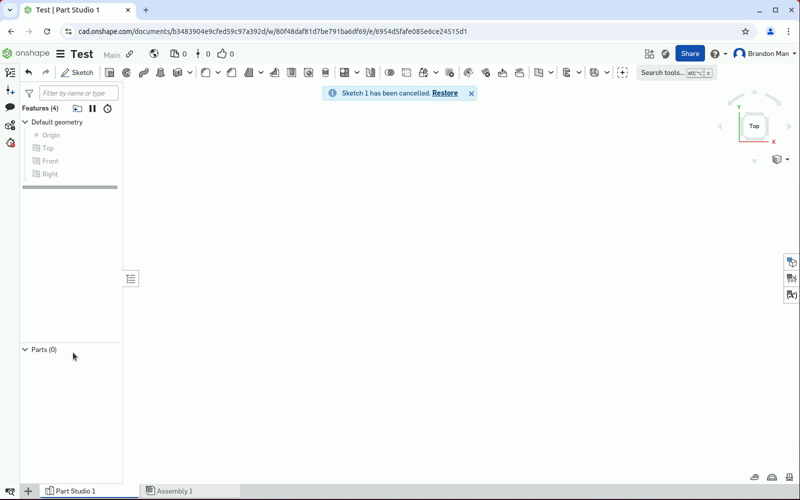
key(y)
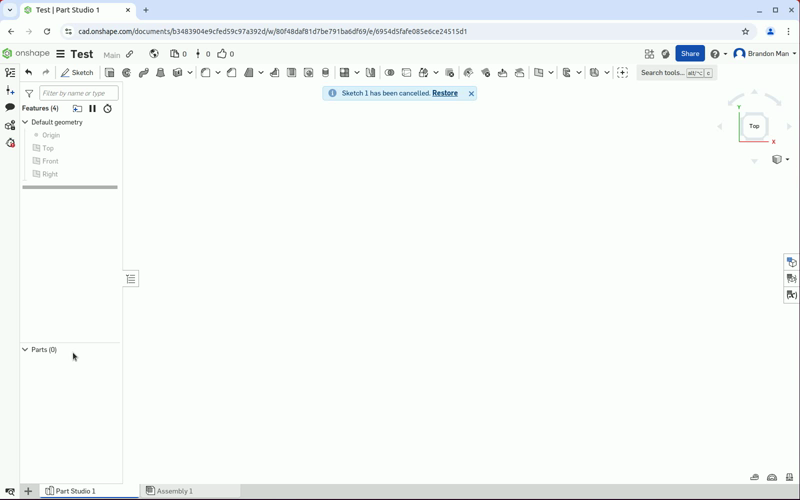
key(shift+p)
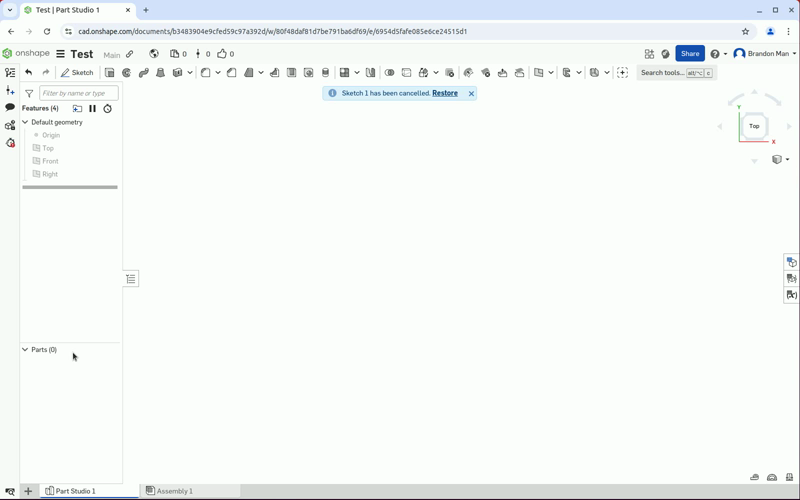
key(space)
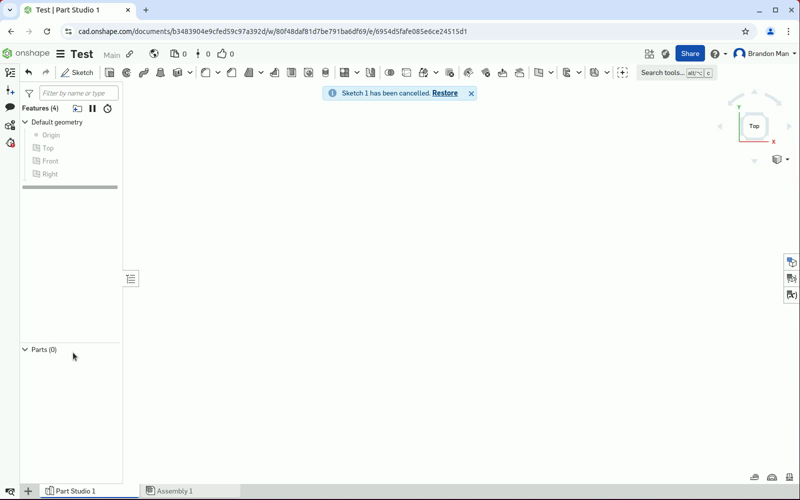
key_down(shift)
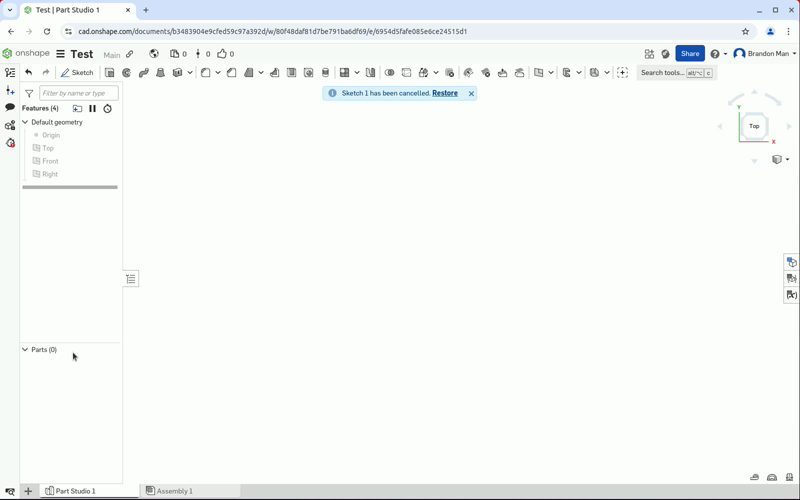
key(up)
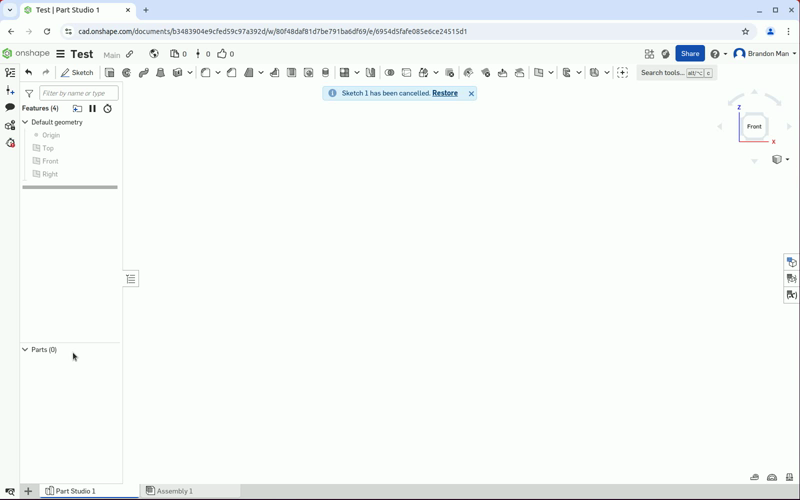
key_up(shift)
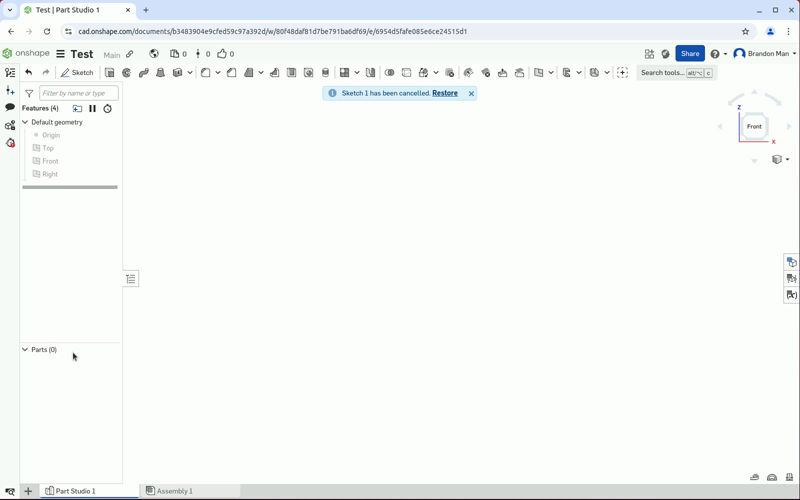
key(space)
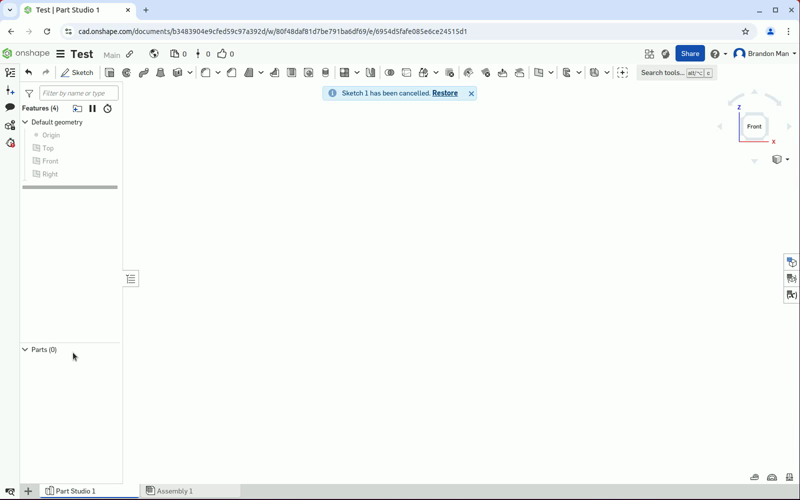
key_down(shift)
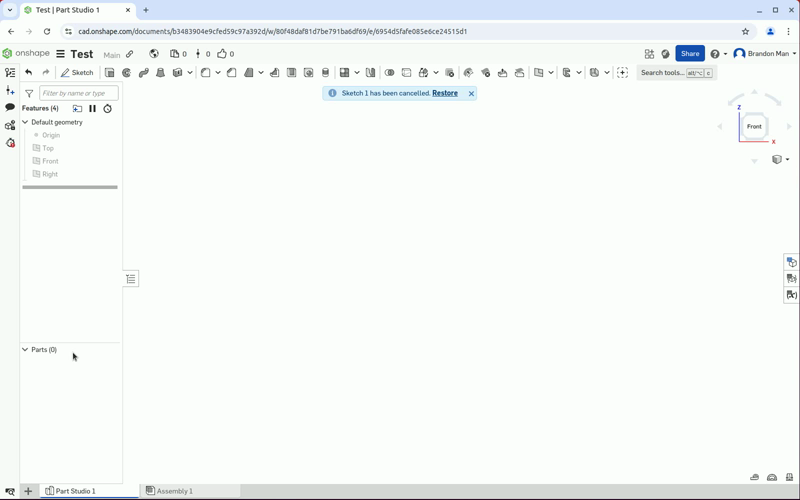
key(left)
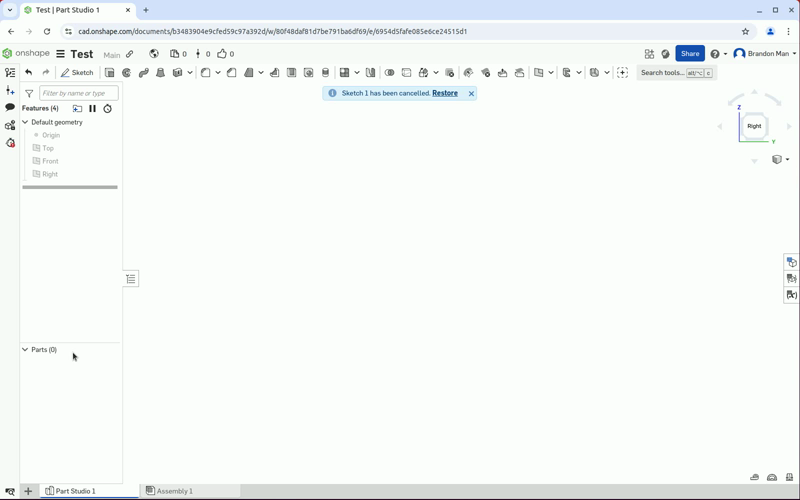
key_up(shift)
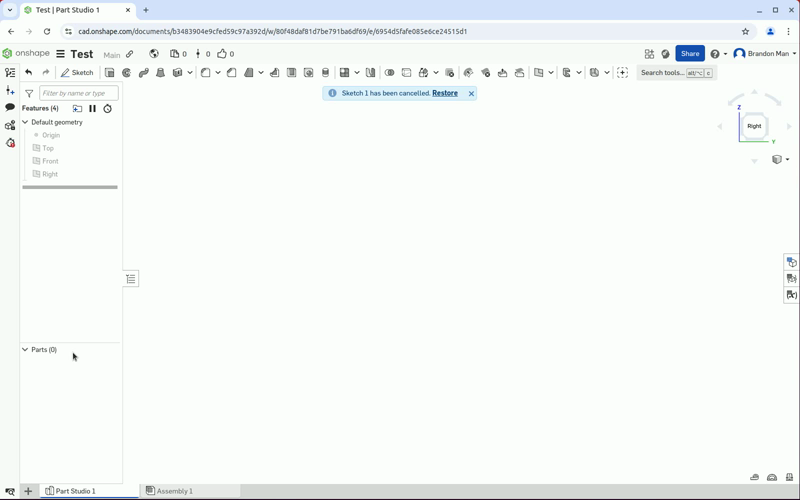
mouse_move(73, 352)
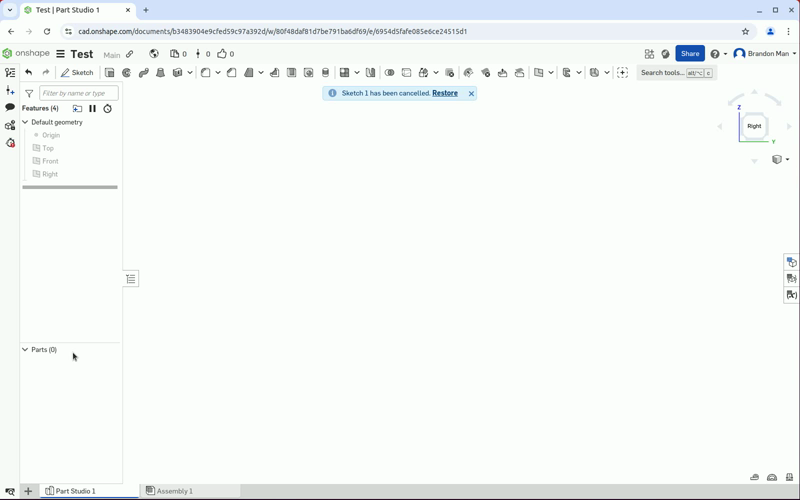
key(shift+y)
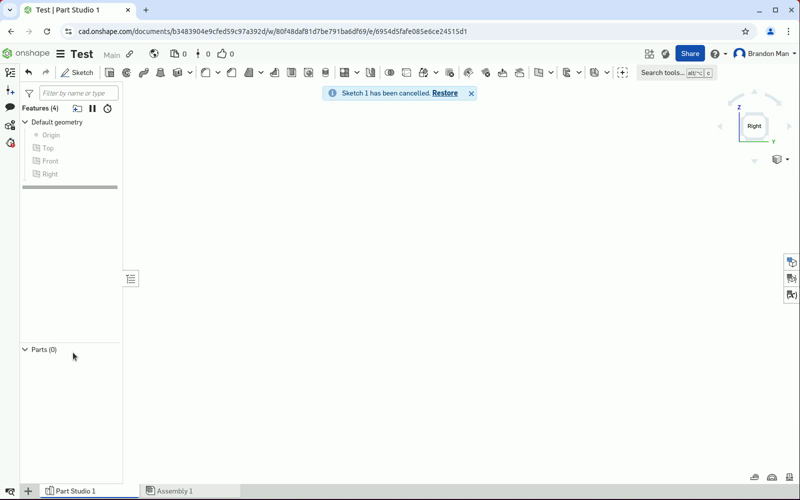
key(shift+s)
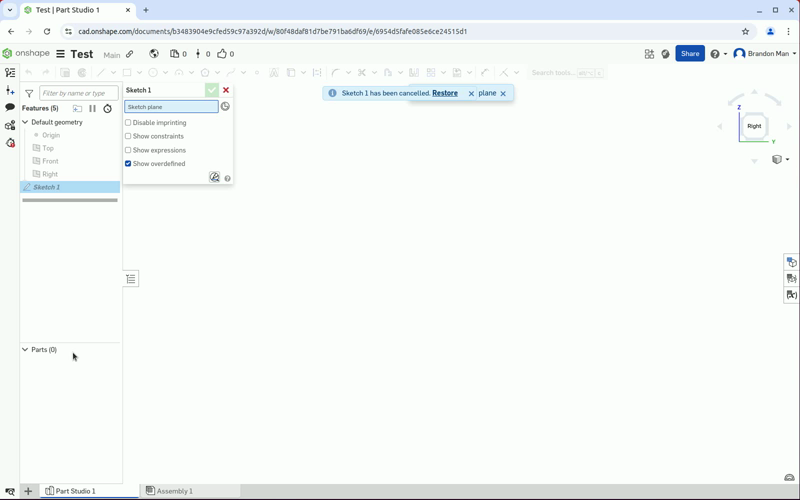
mouse_move(73, 176)
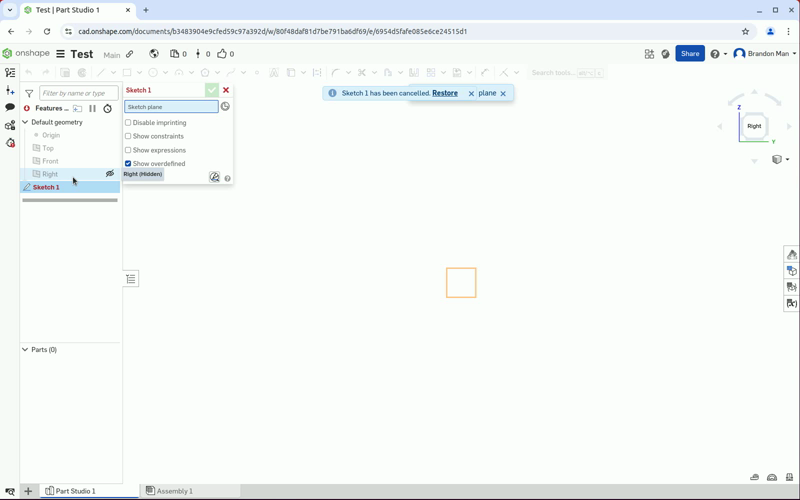
click(73, 176)
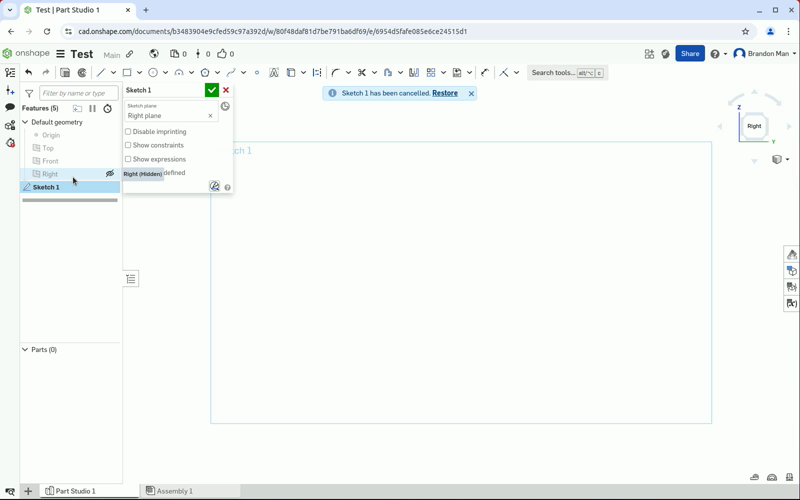
mouse_move(73, 352)
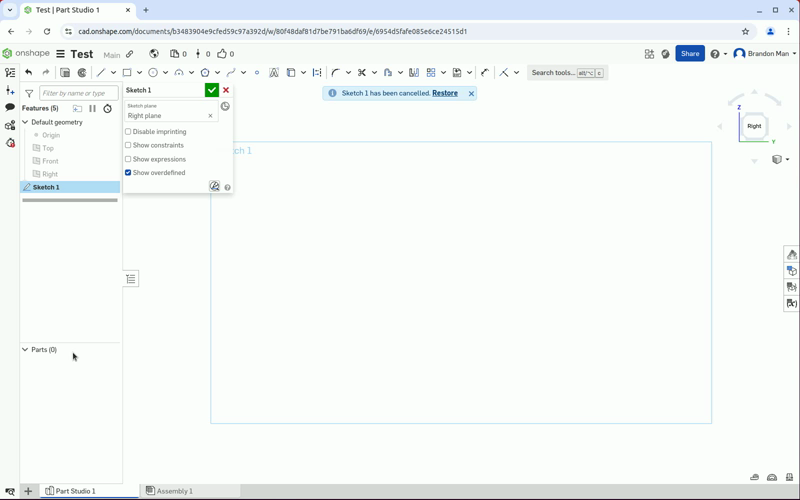
key(y)
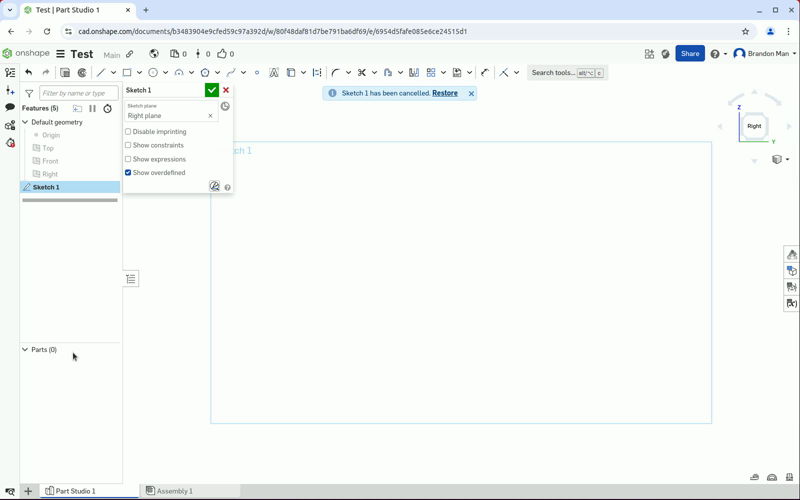
key(l)
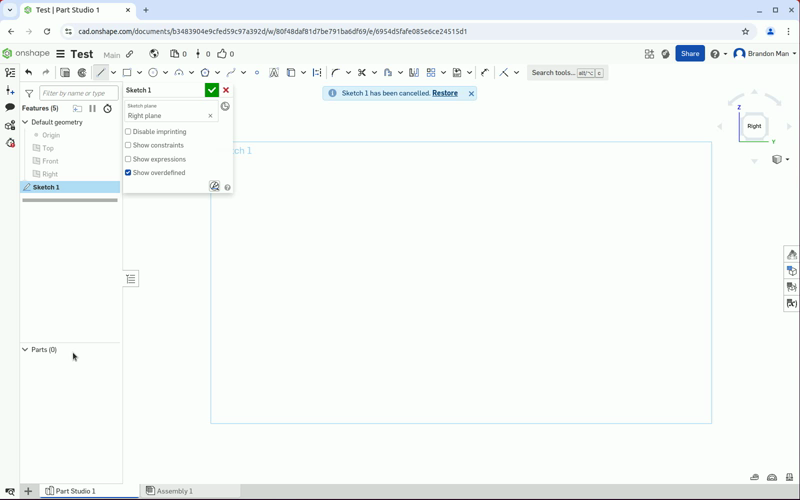
key_down(shift)
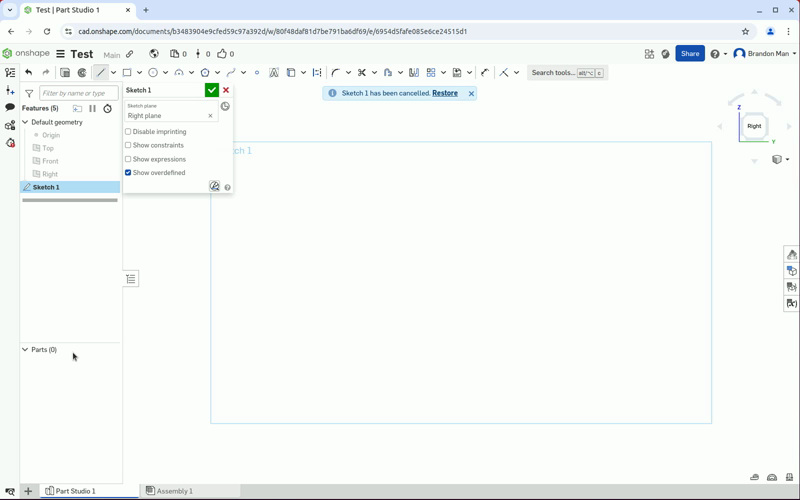
mouse_move(441, 189)
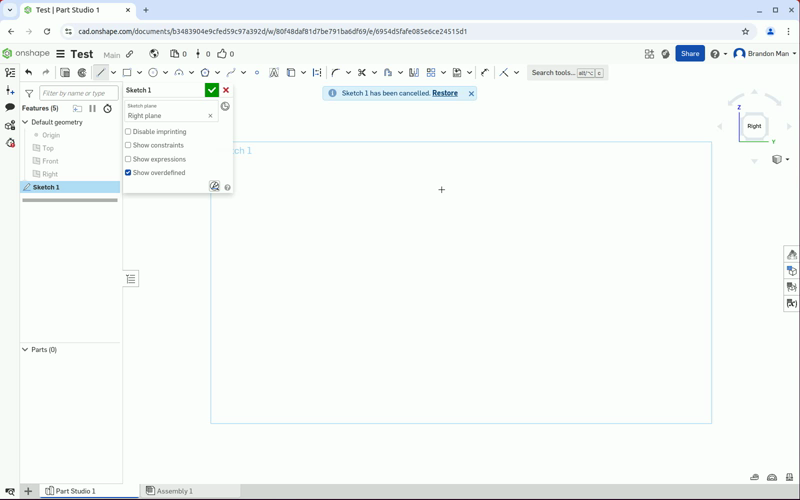
click(441, 189)
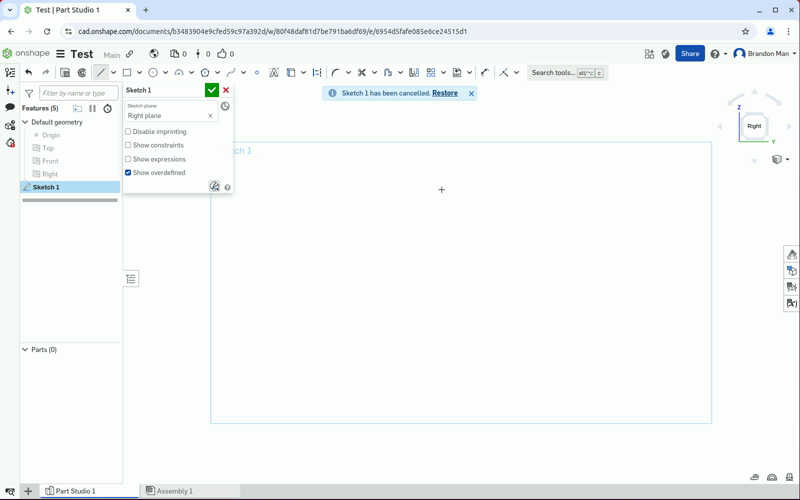
key_up(shift)
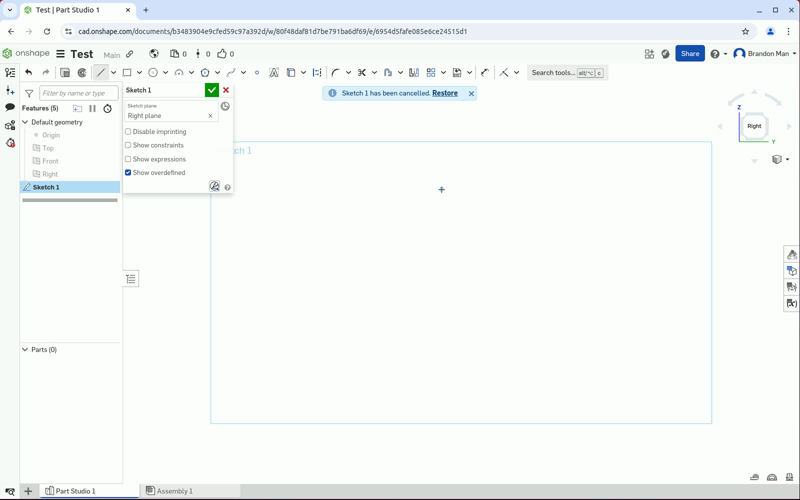
key_down(shift)
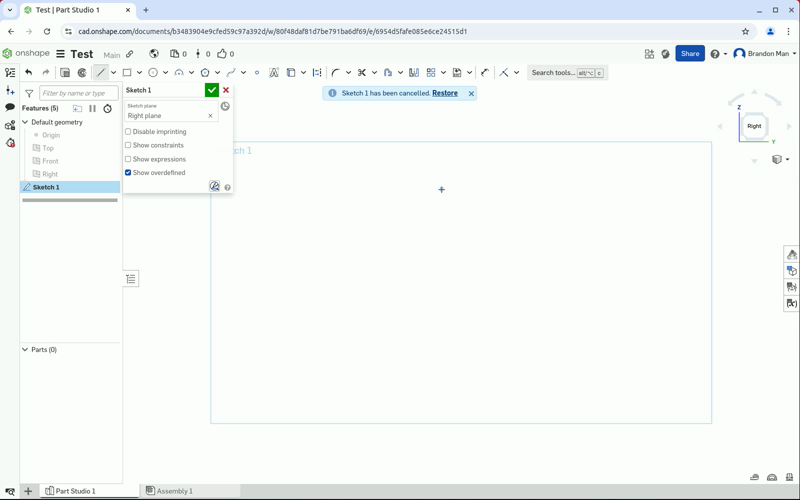
mouse_move(471, 189)
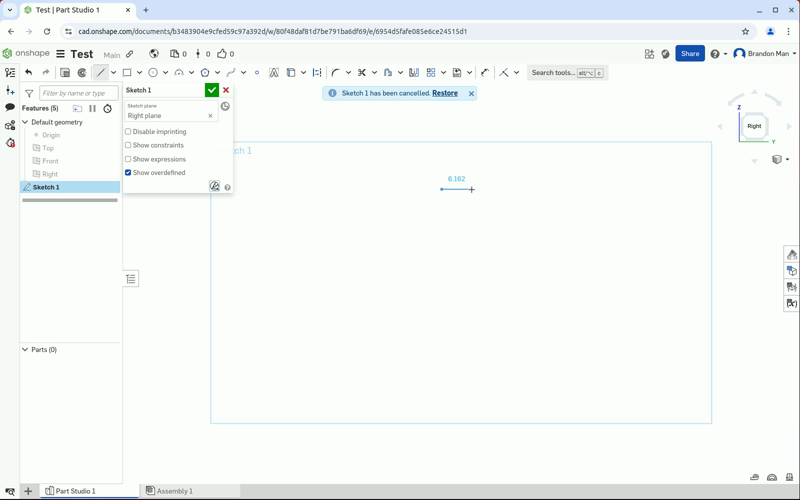
mouse_move(454, 189)
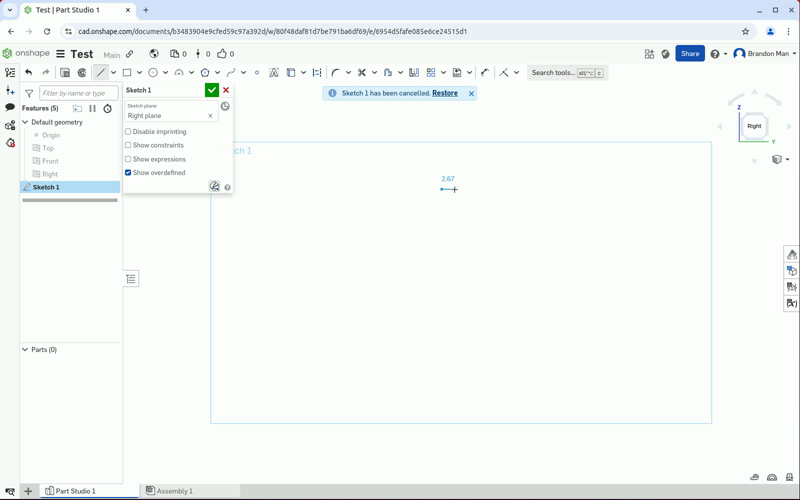
click(454, 189)
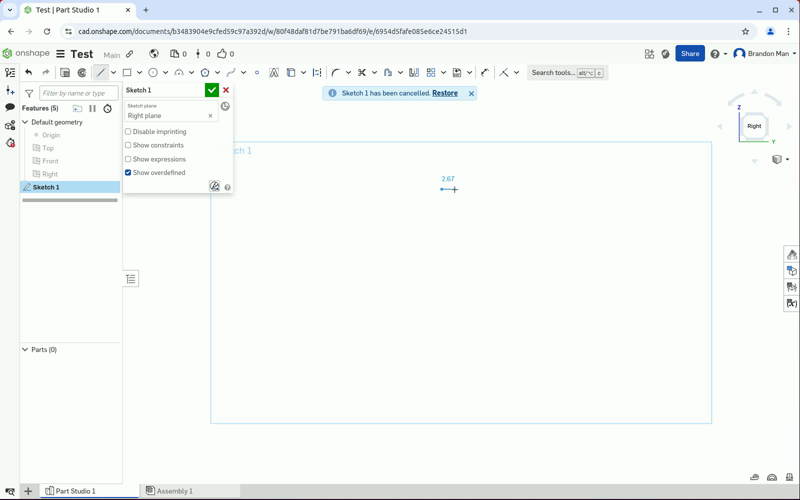
key_up(shift)
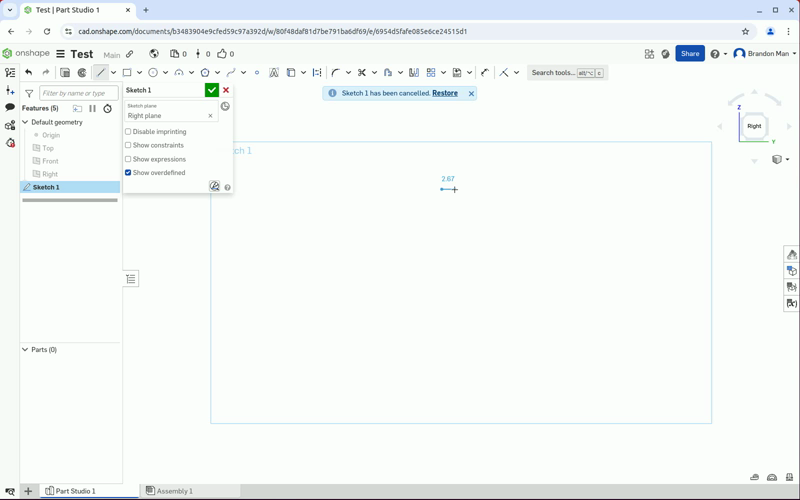
key(esc)
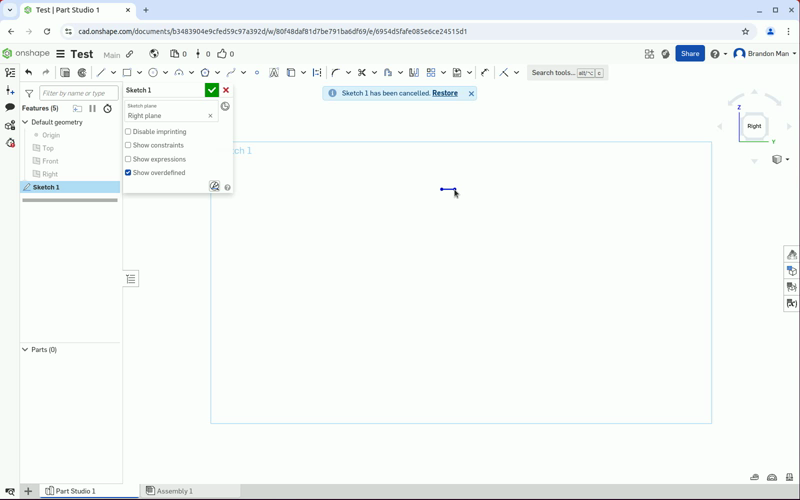
key(a)
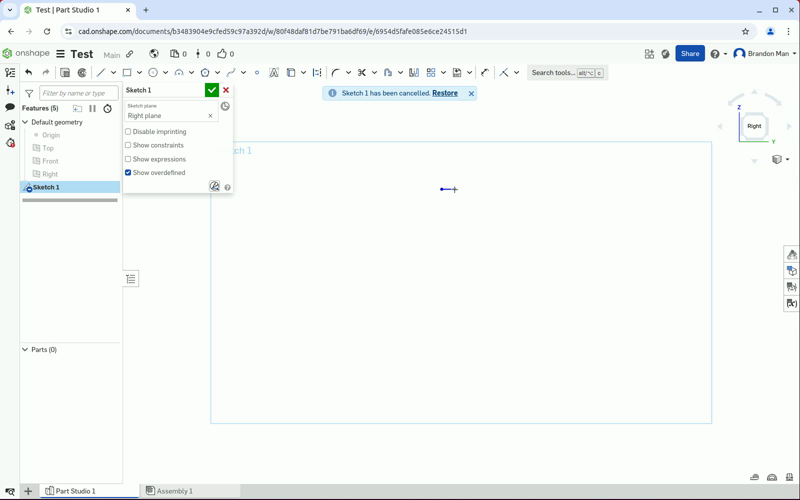
mouse_move(454, 189)
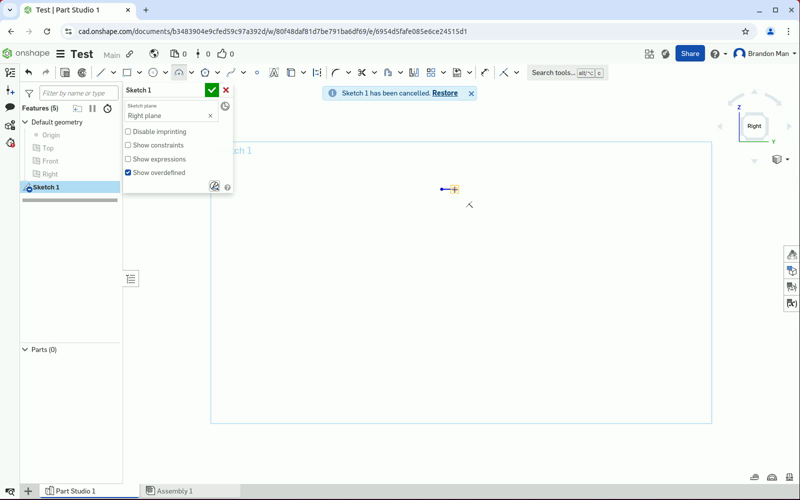
click(454, 189)
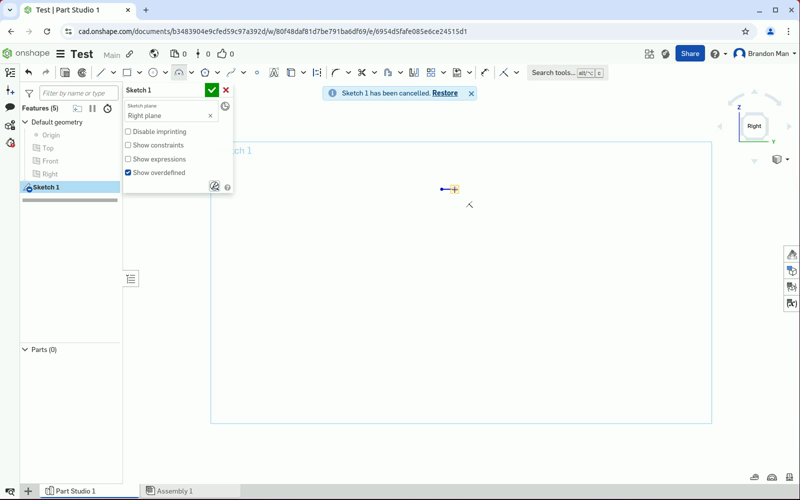
key_down(shift)
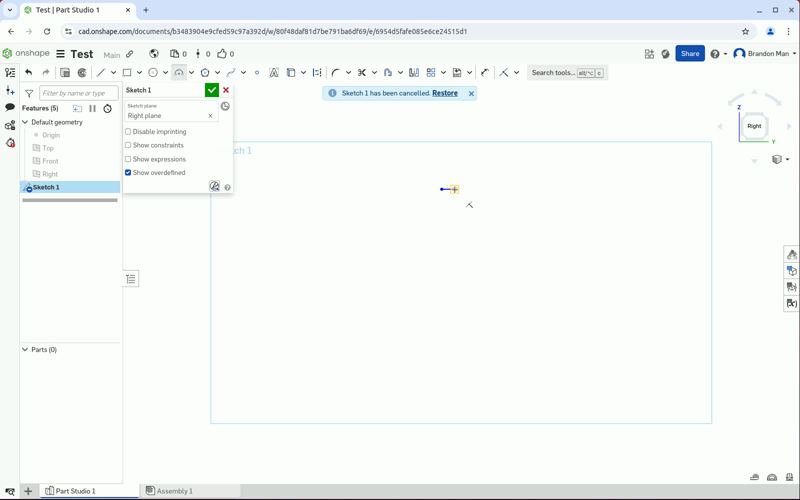
mouse_move(467, 189)
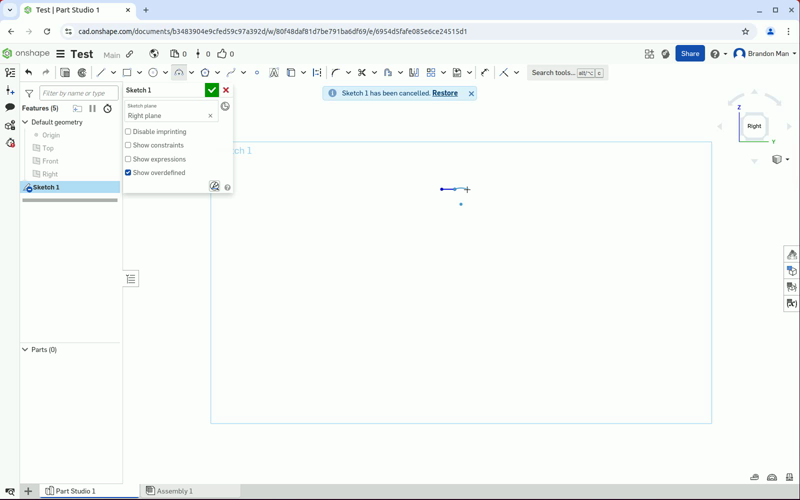
click(467, 189)
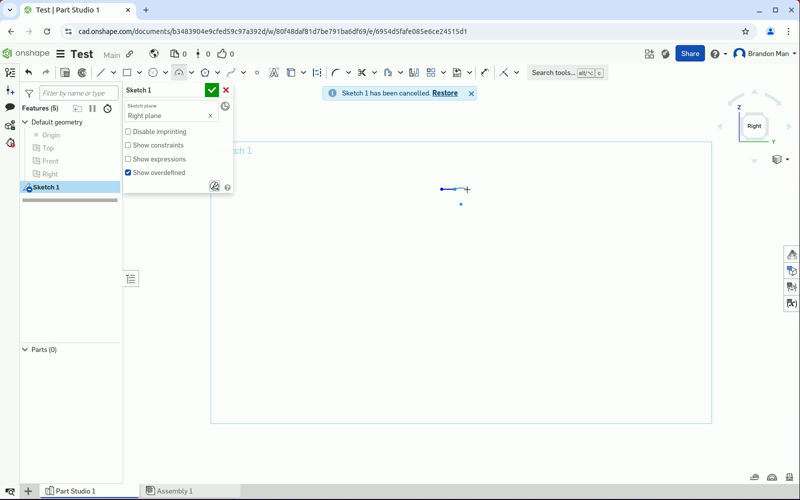
mouse_move(461, 183)
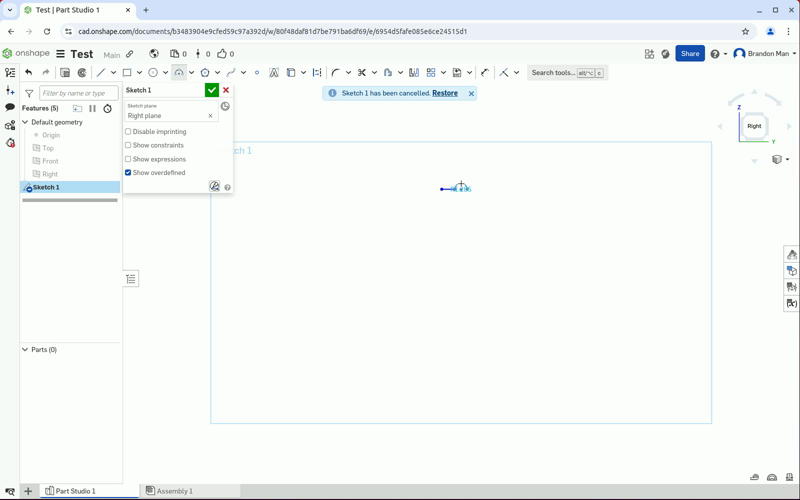
click(461, 183)
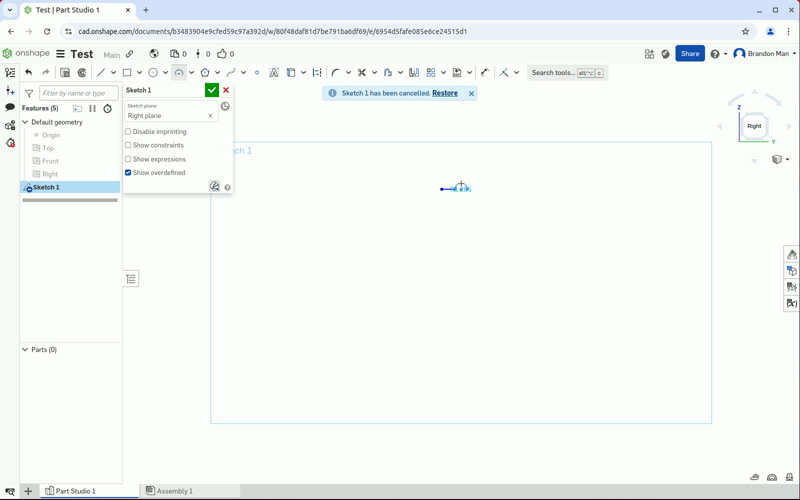
key_up(shift)
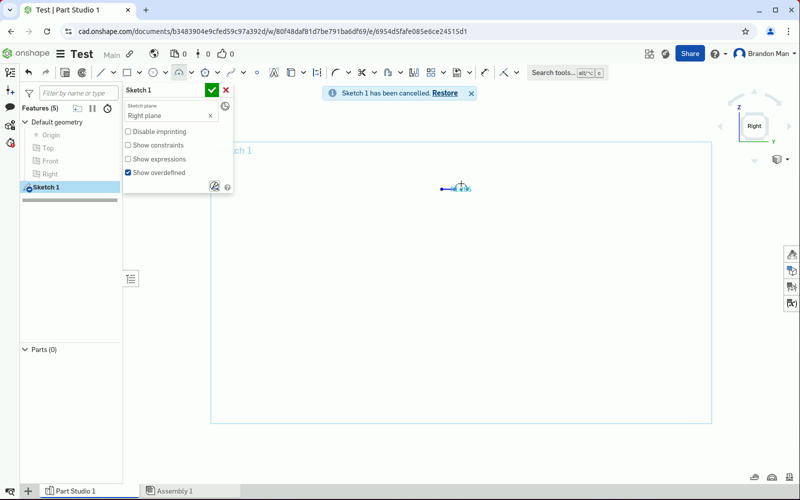
key(esc)
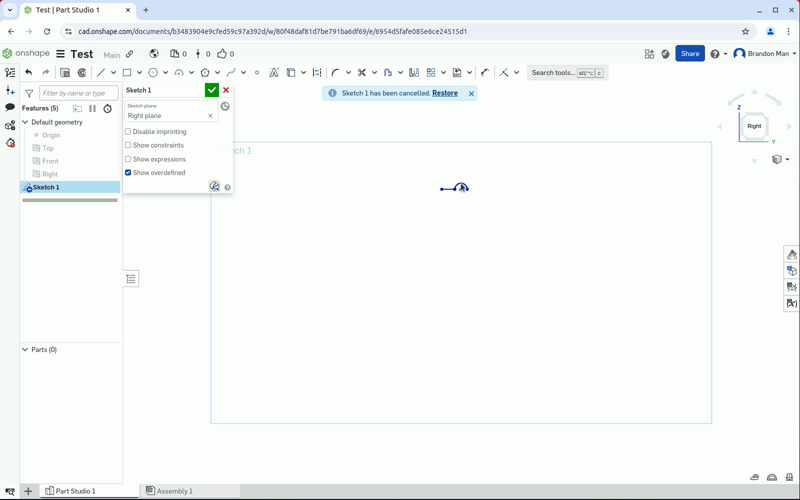
key(l)
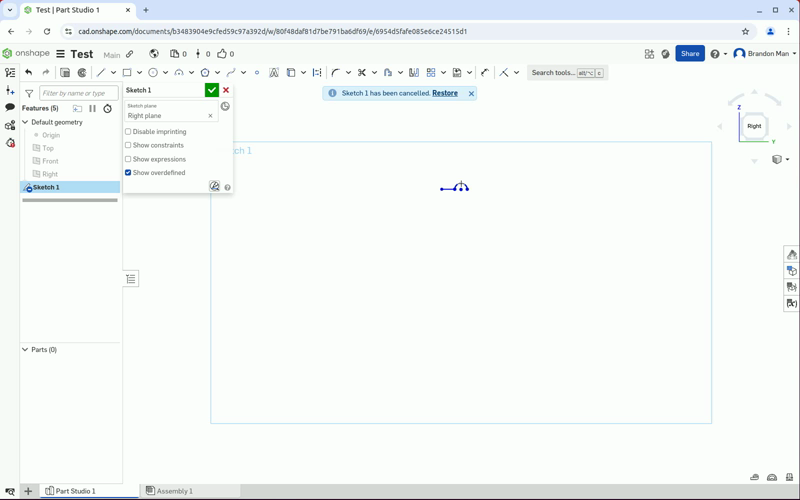
mouse_move(467, 189)
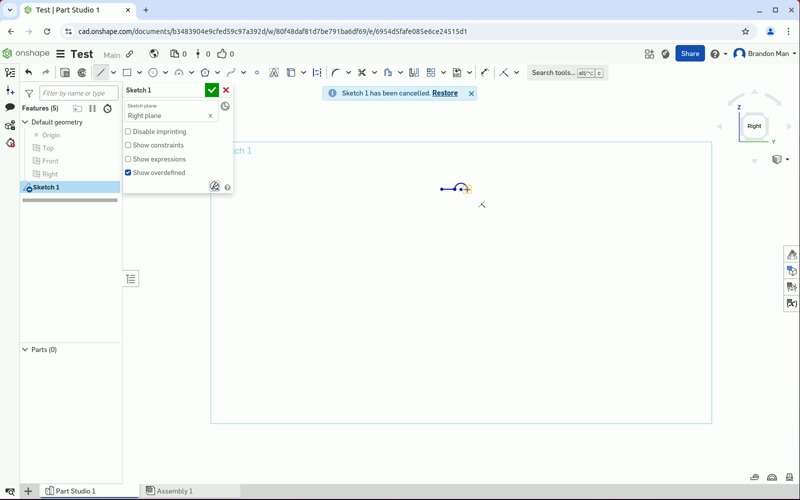
click(467, 189)
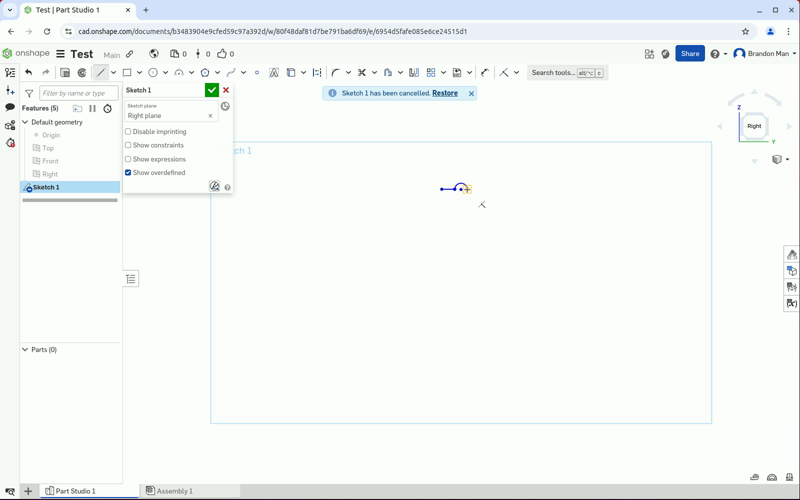
key_down(shift)
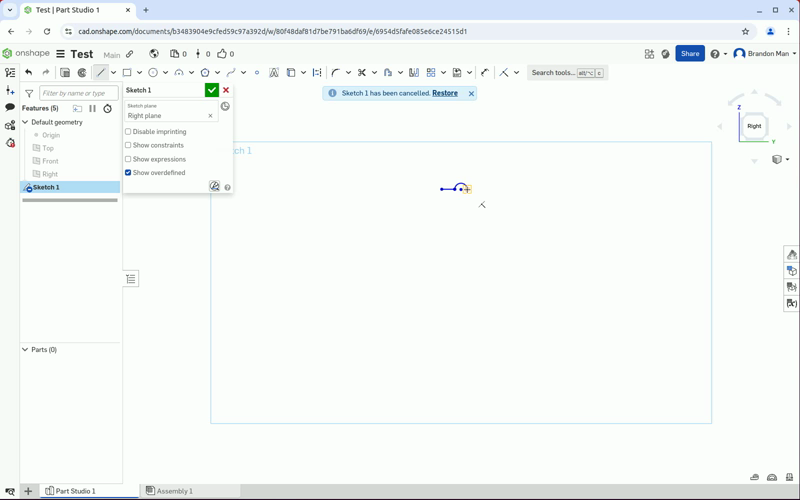
mouse_move(497, 189)
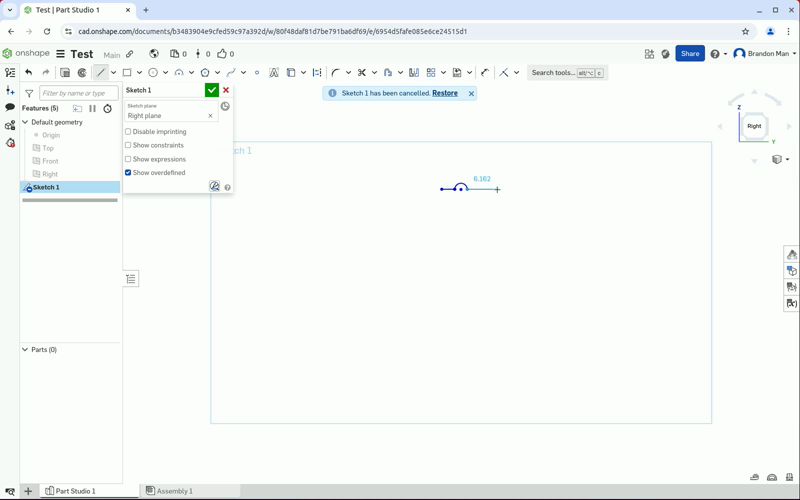
mouse_move(480, 189)
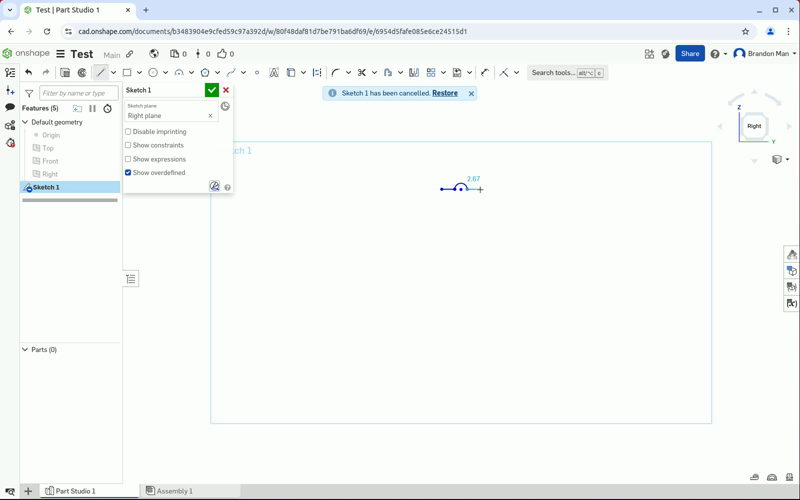
click(480, 189)
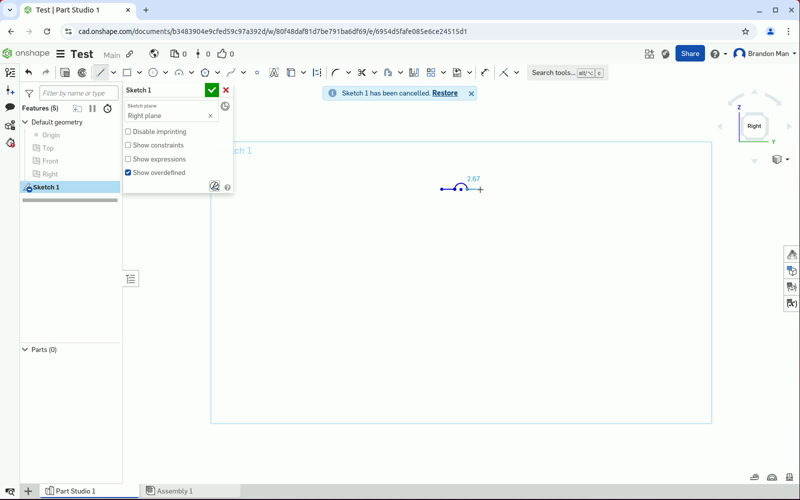
key_up(shift)
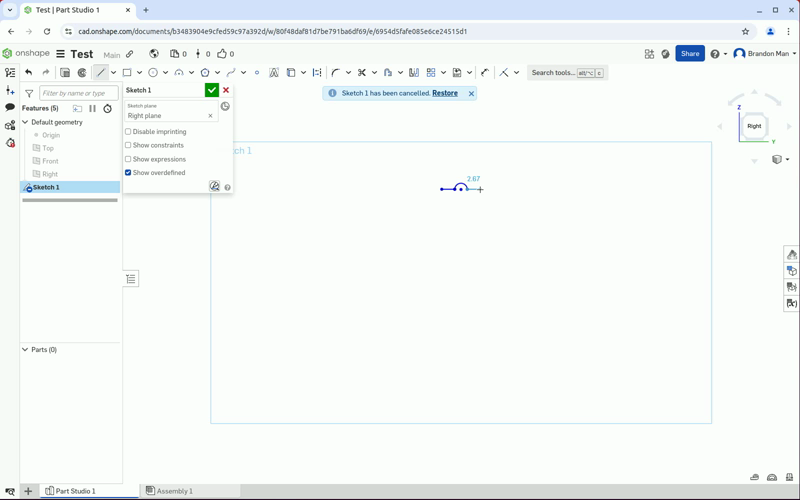
key(esc)
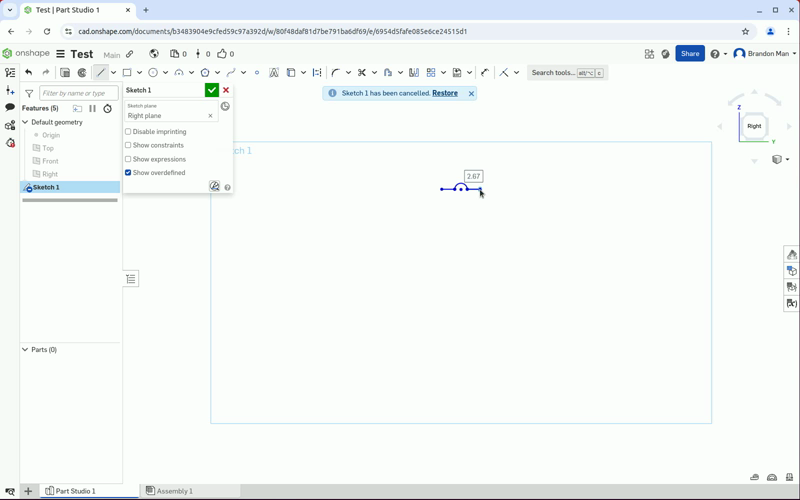
key(a)
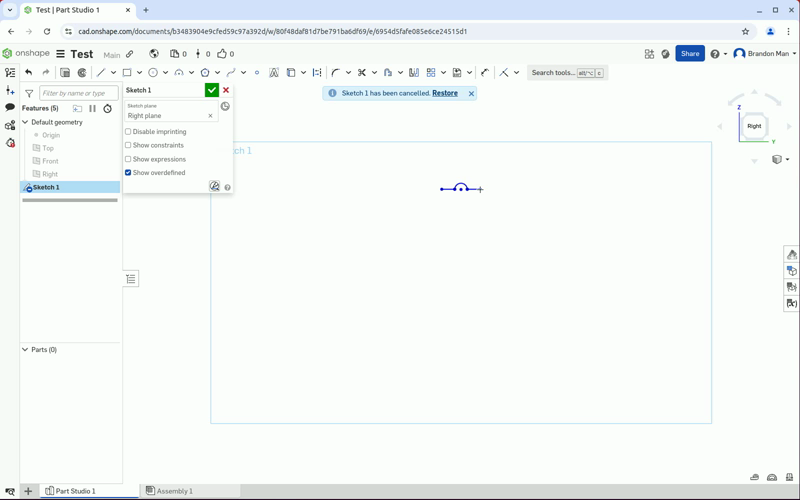
mouse_move(480, 189)
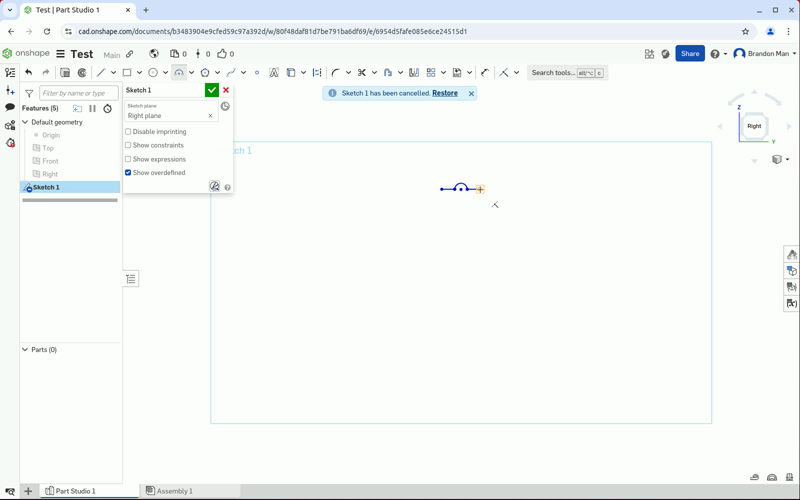
click(480, 189)
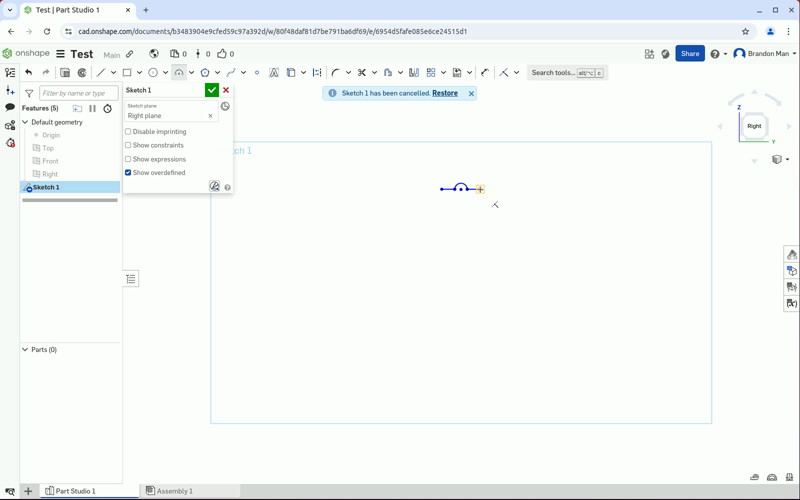
mouse_move(441, 189)
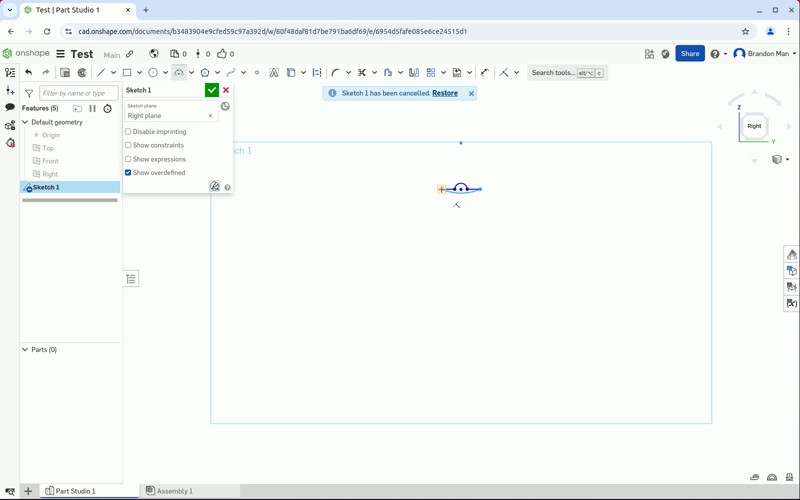
click(441, 189)
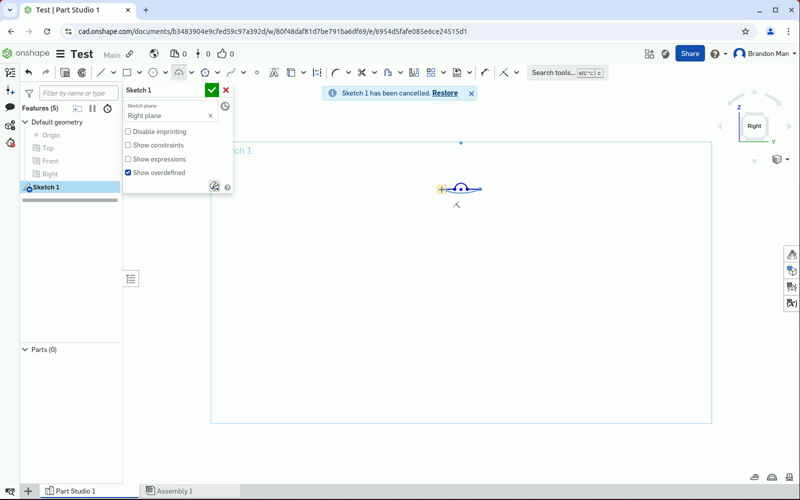
key_down(shift)
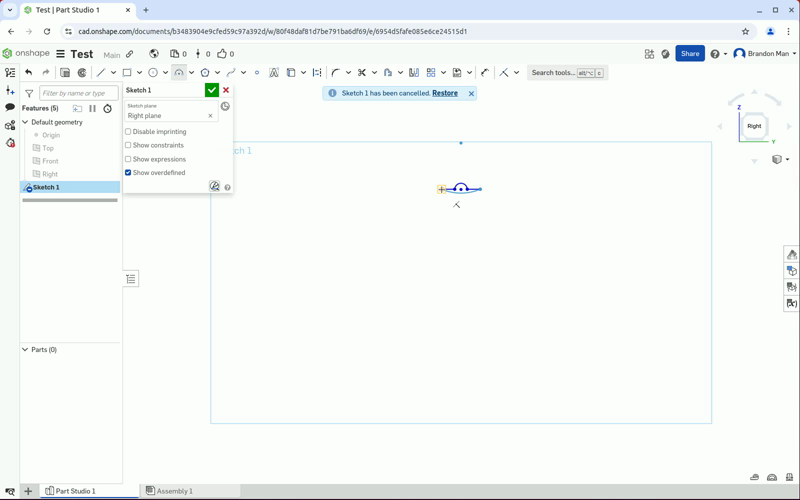
mouse_move(461, 170)
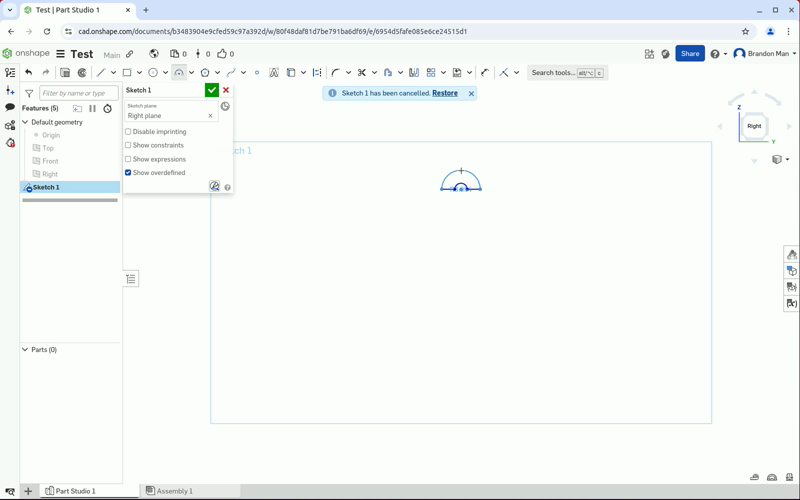
click(461, 170)
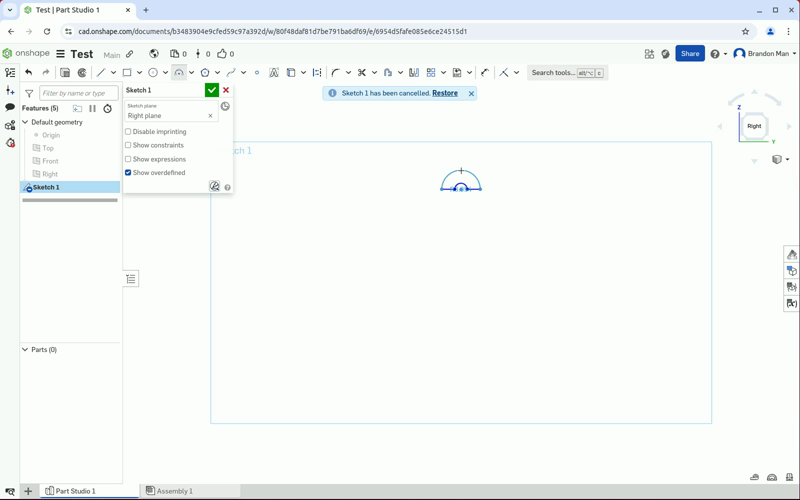
key_up(shift)
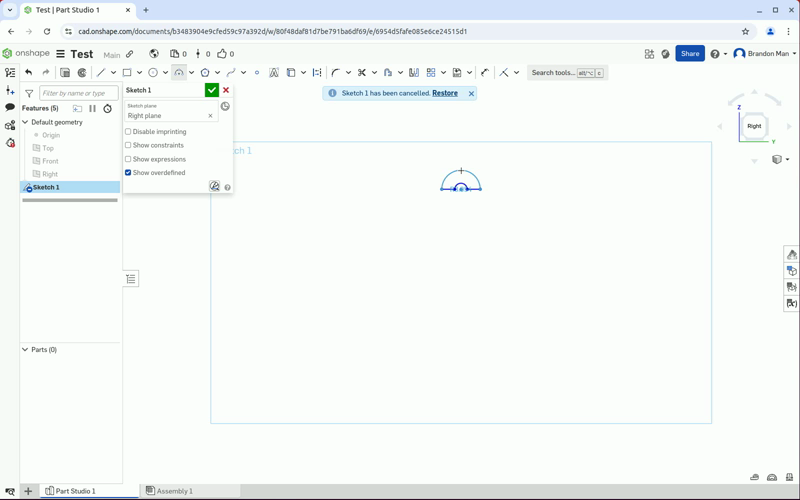
key(esc)
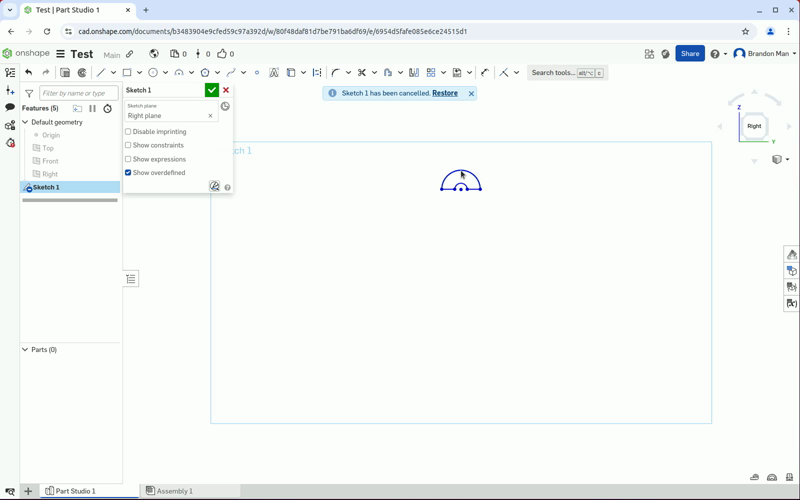
mouse_move(479, 187)
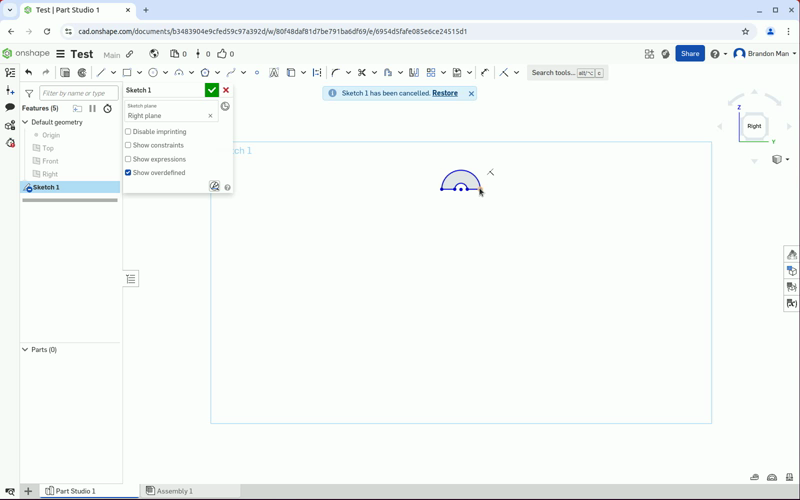
scroll(6)
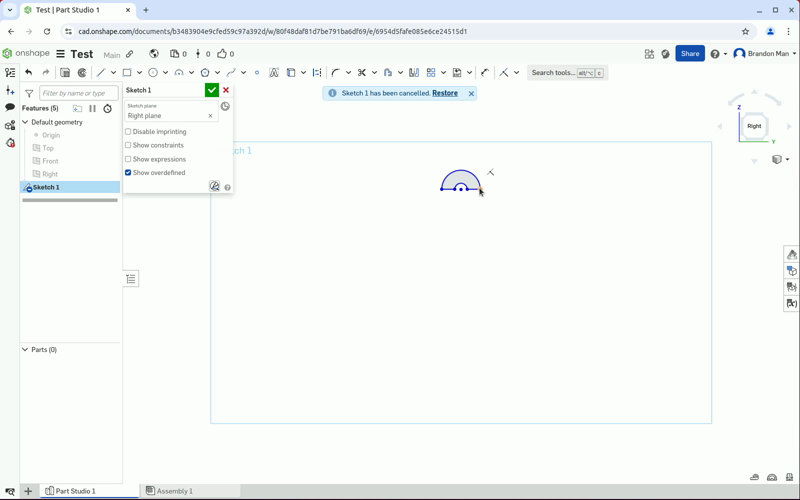
scroll(6)
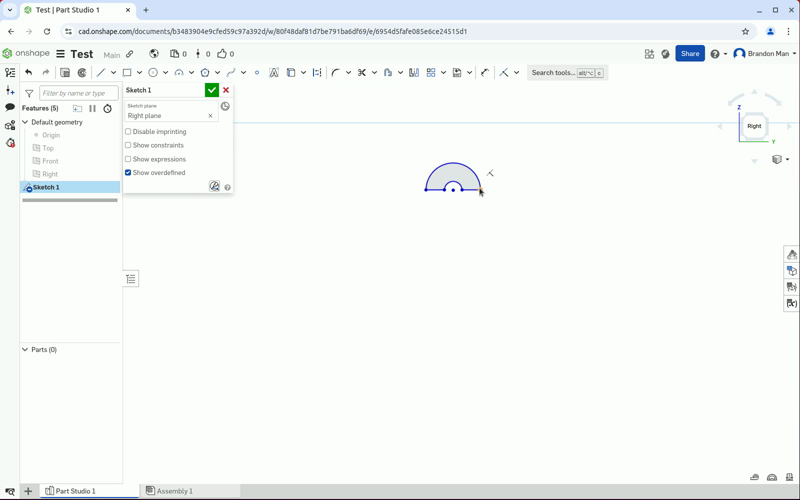
scroll(6)
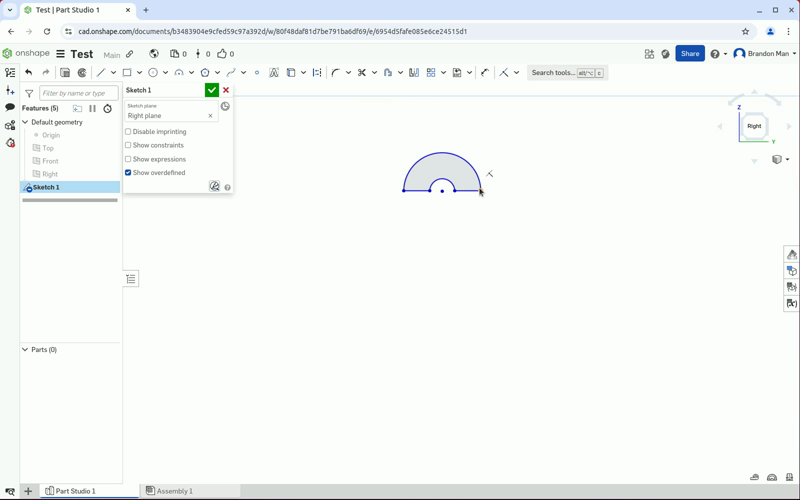
scroll(6)
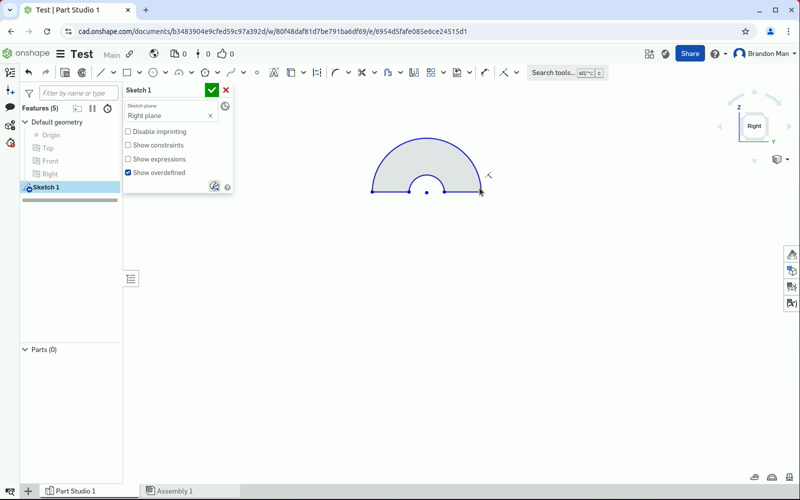
scroll(6)
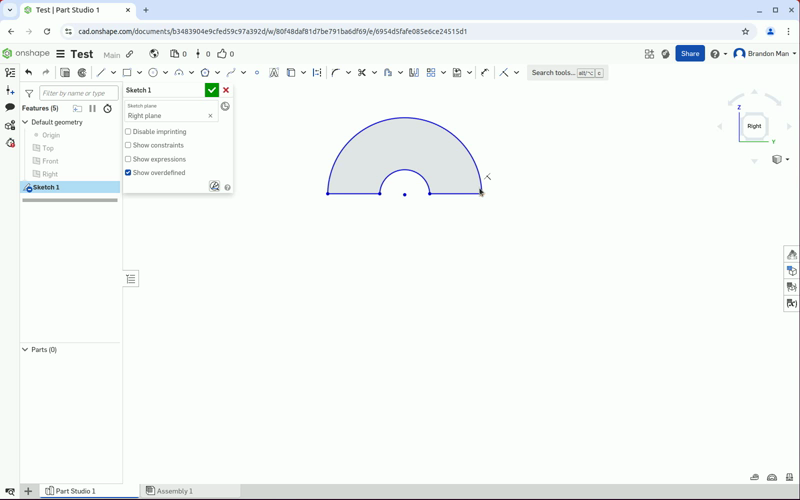
scroll(6)
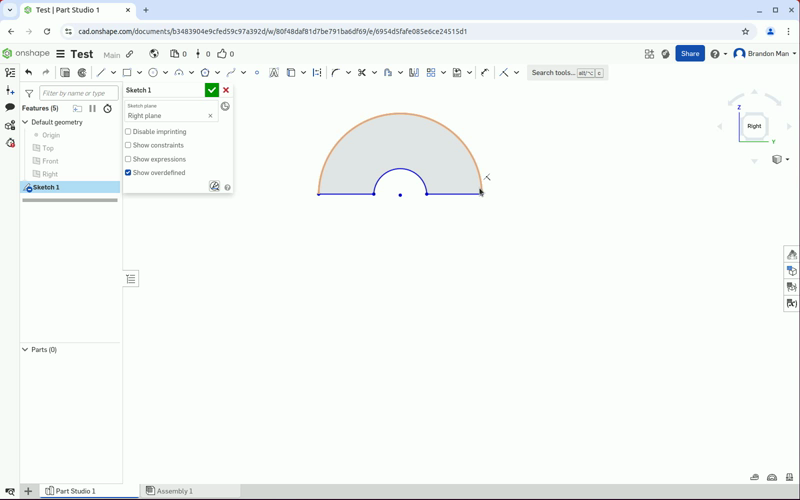
scroll(6)
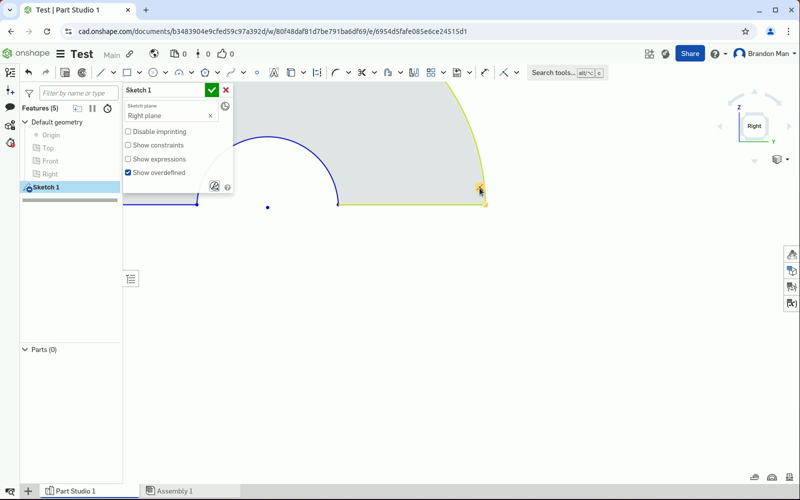
click(479, 187)
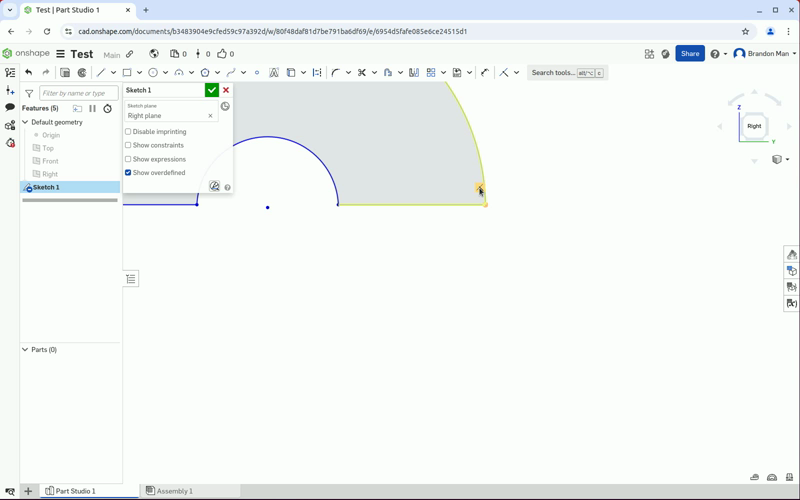
scroll(-6)
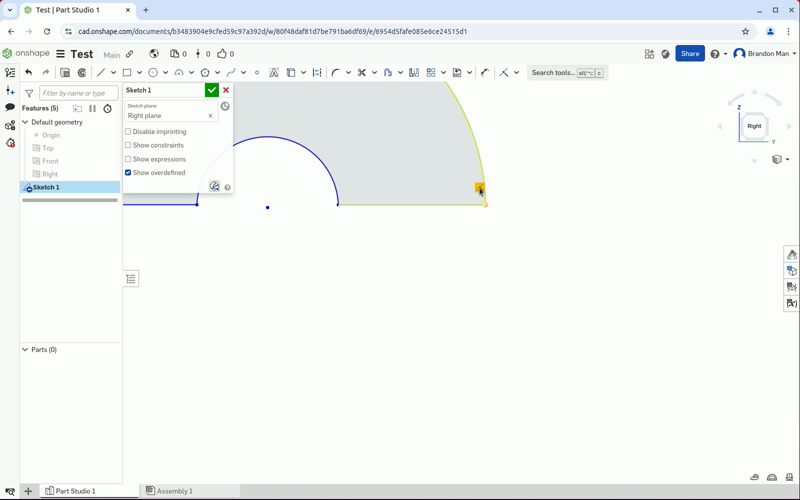
scroll(-6)
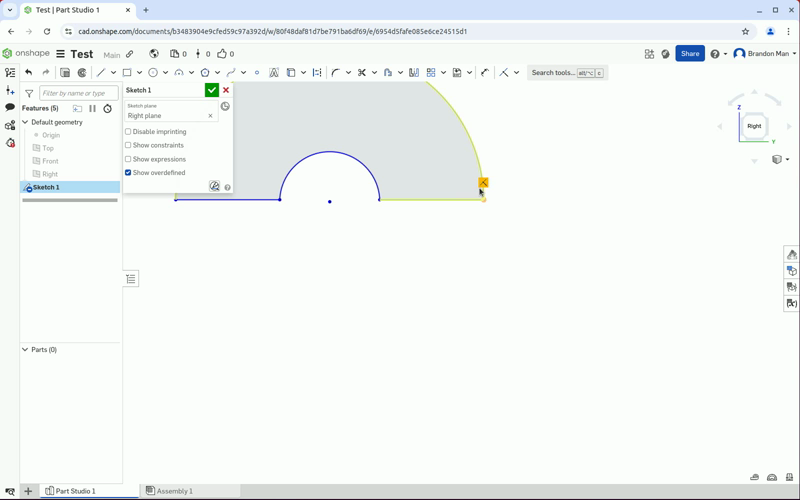
scroll(-6)
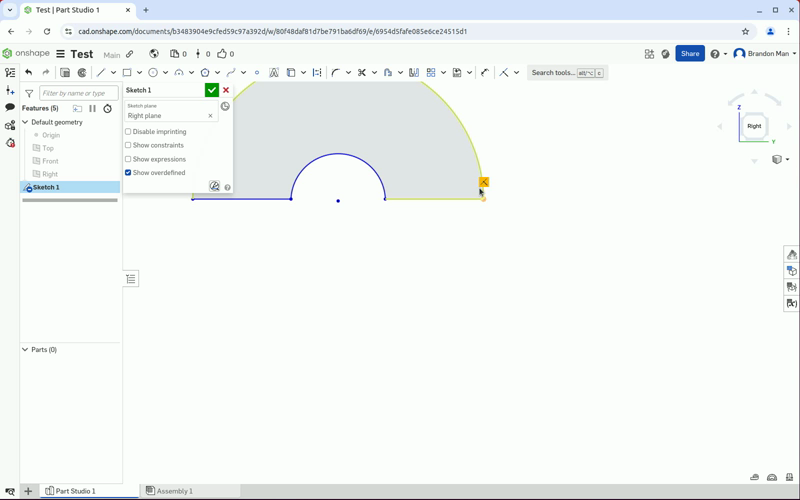
scroll(-6)
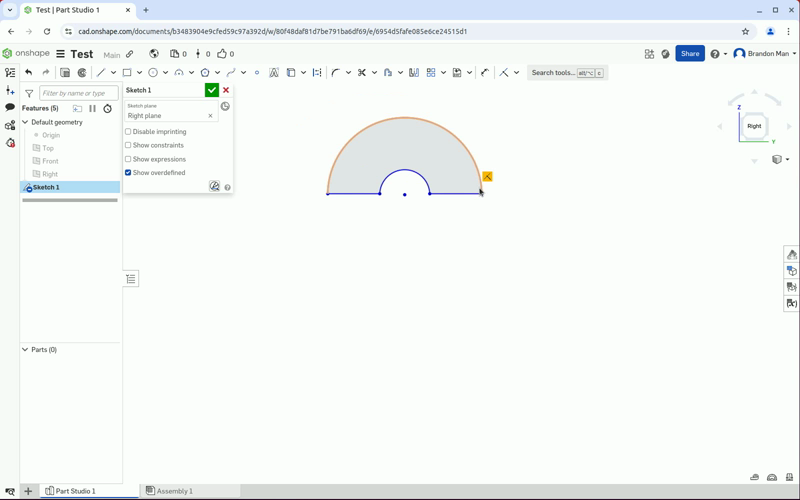
scroll(-6)
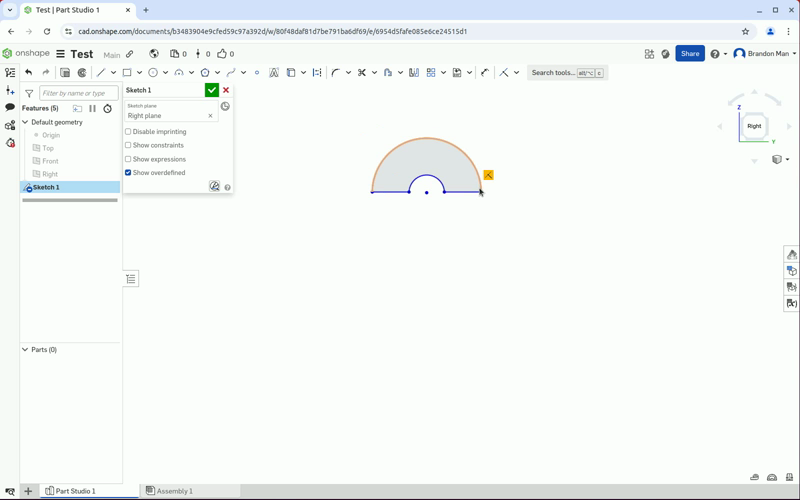
scroll(-6)
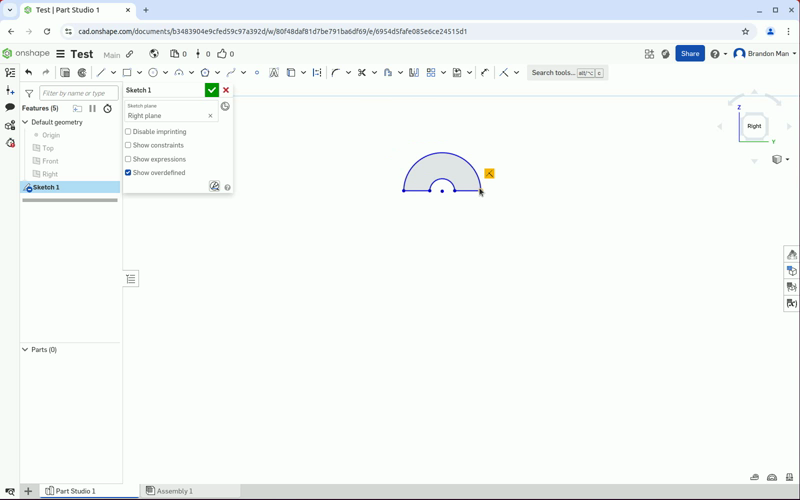
scroll(-6)
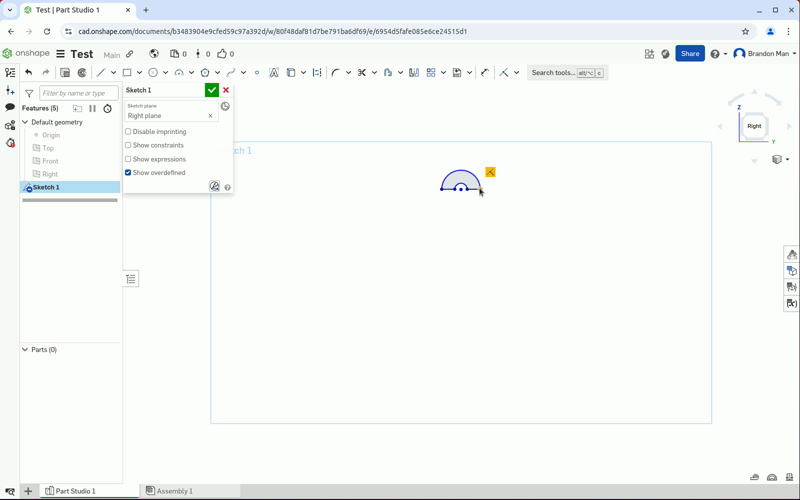
mouse_move(73, 352)
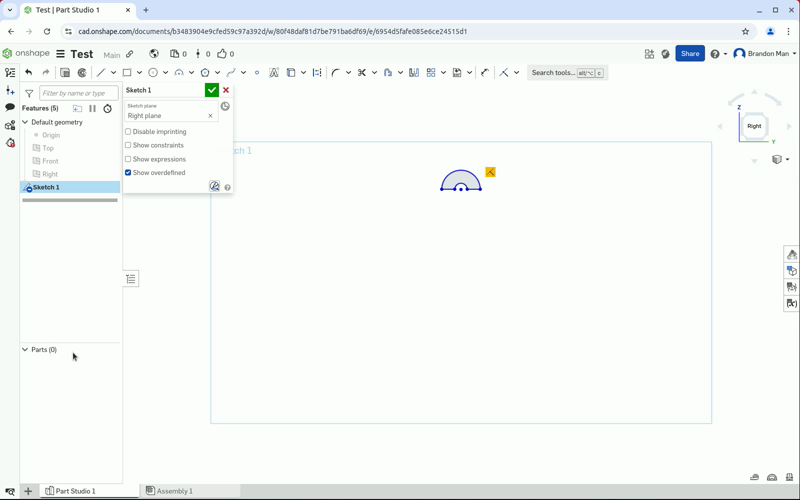
key(shift+y)
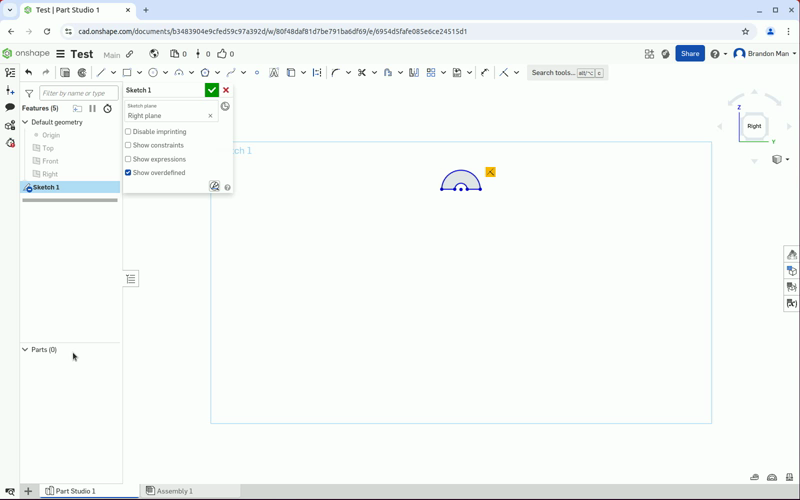
key(shift+e)
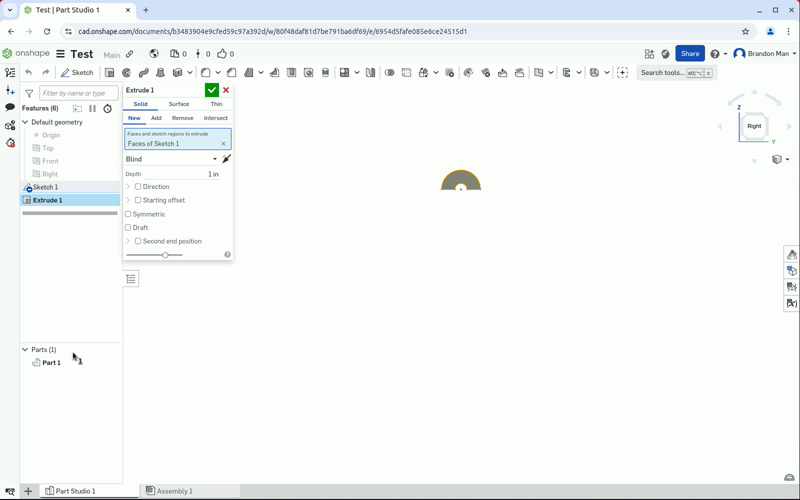
mouse_move(143, 106)
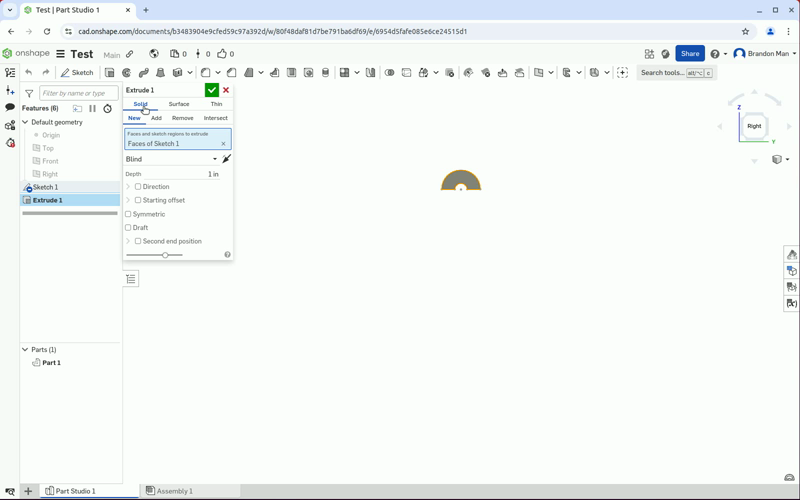
click(143, 106)
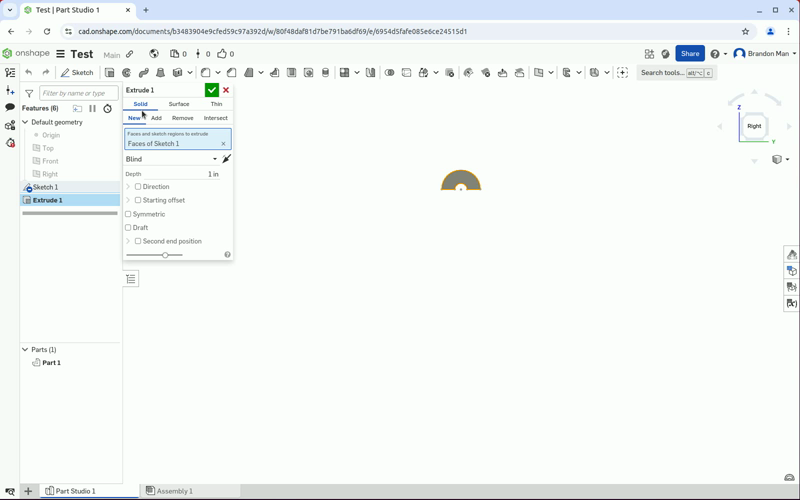
mouse_move(137, 120)
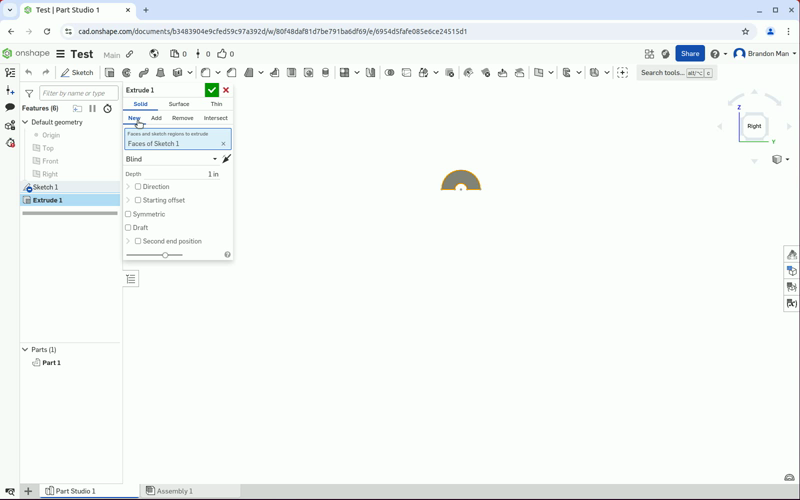
click(137, 120)
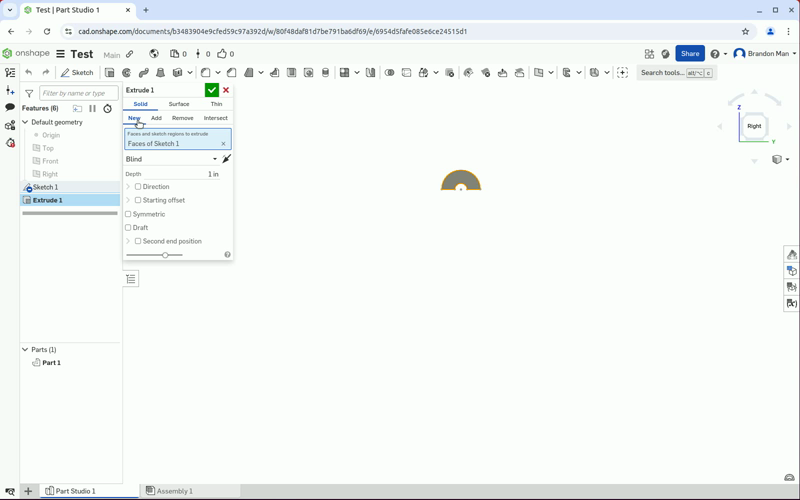
key(tab, 4)
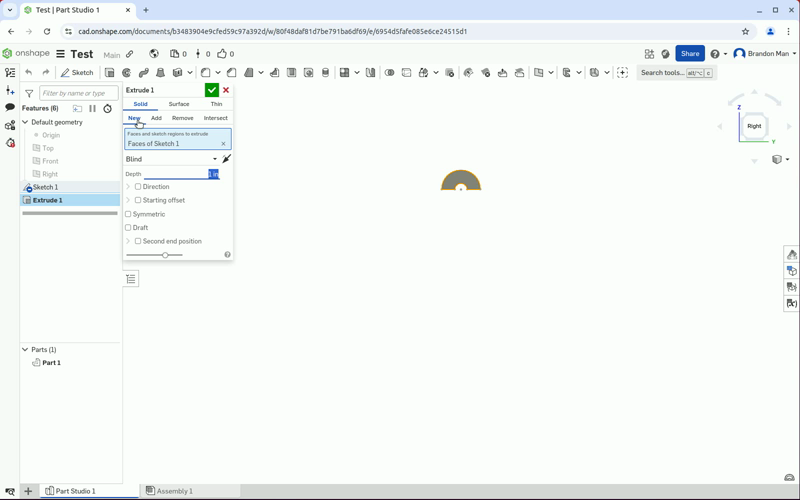
text(2.648)
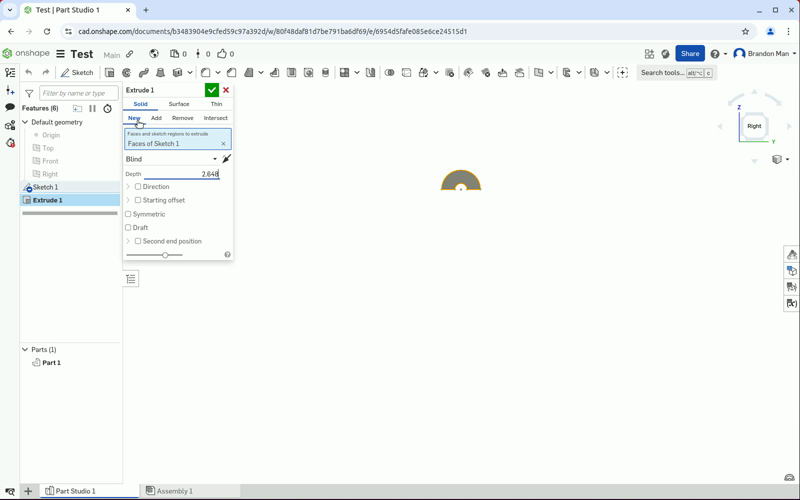
key(enter)
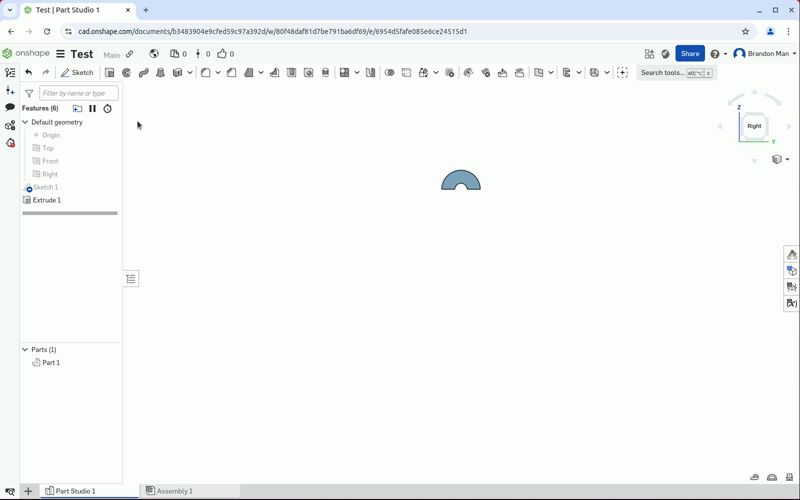
key(shift+h)
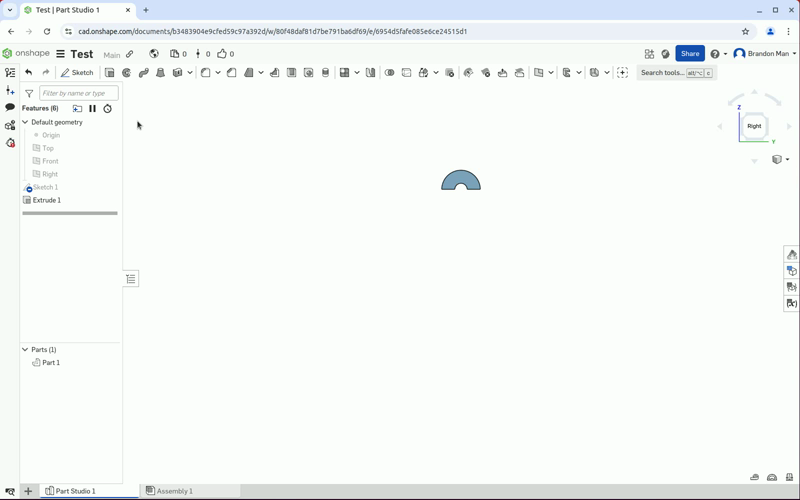
key(shift+h)
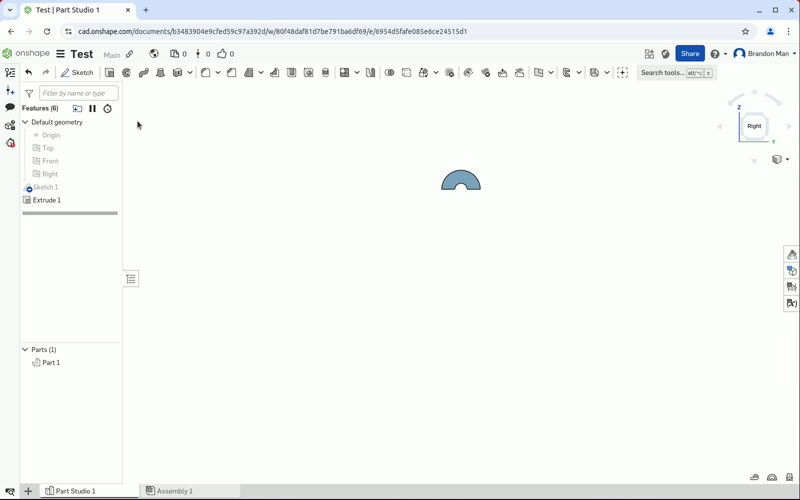
mouse_move(73, 189)
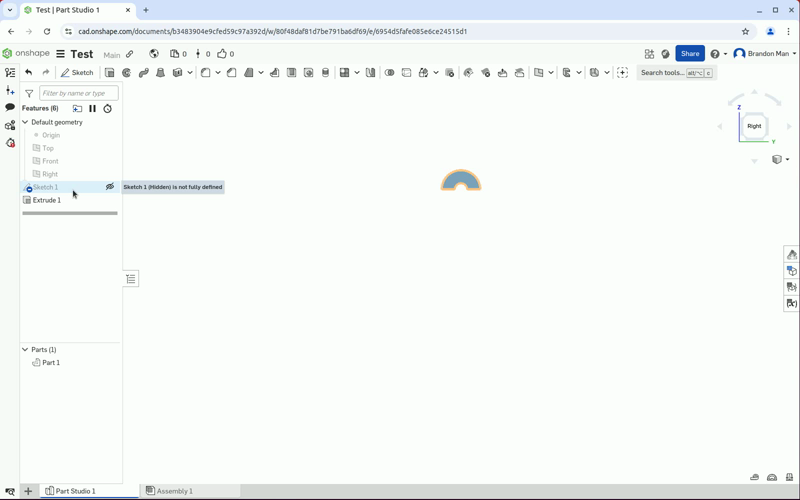
click(73, 189)
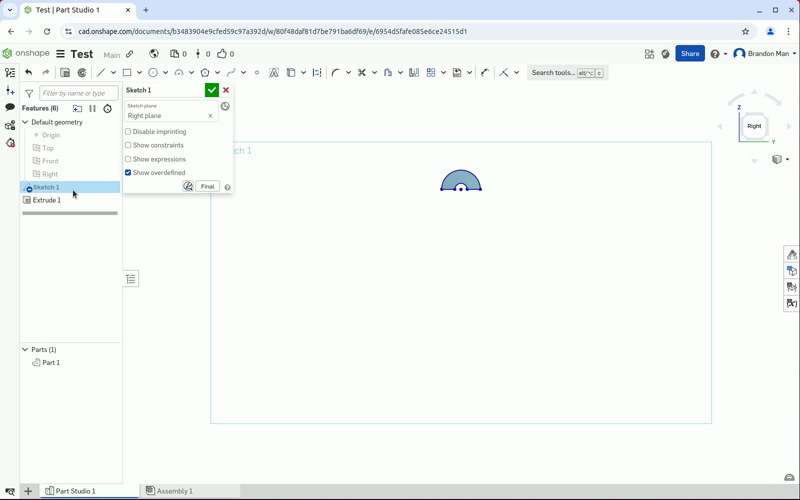
mouse_move(229, 92)
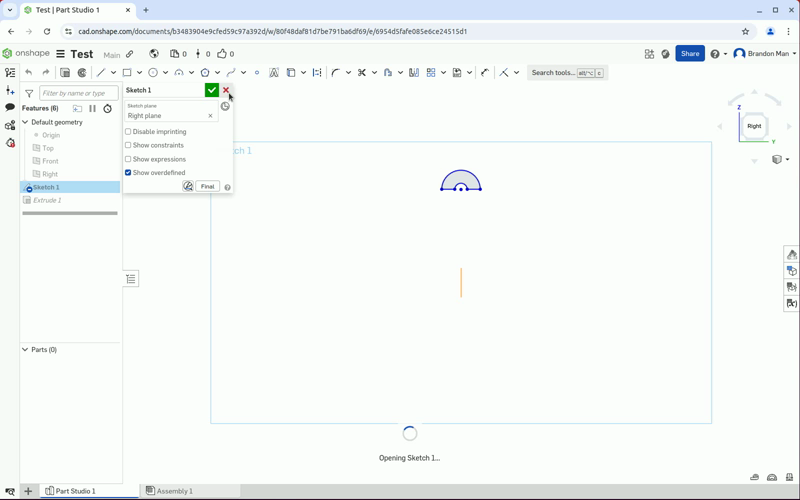
click(229, 92)
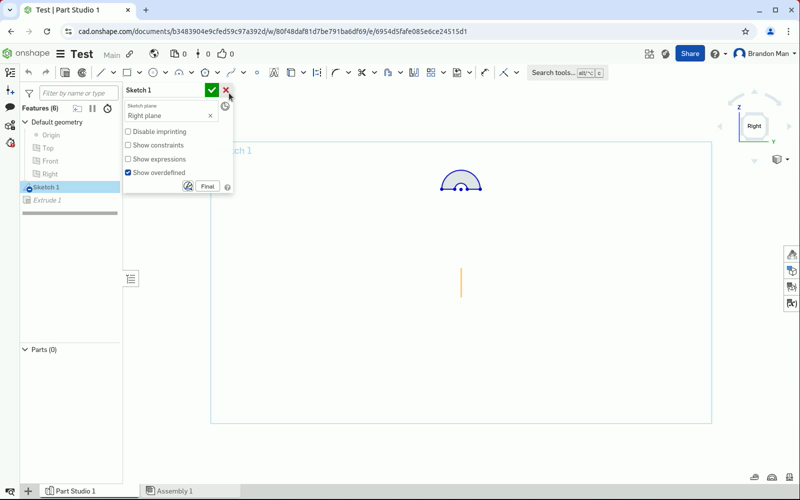
key(shift+s)
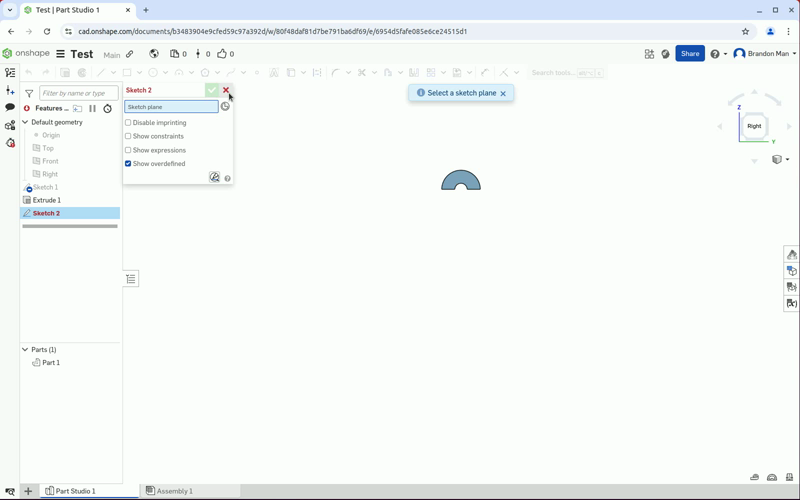
mouse_move(73, 176)
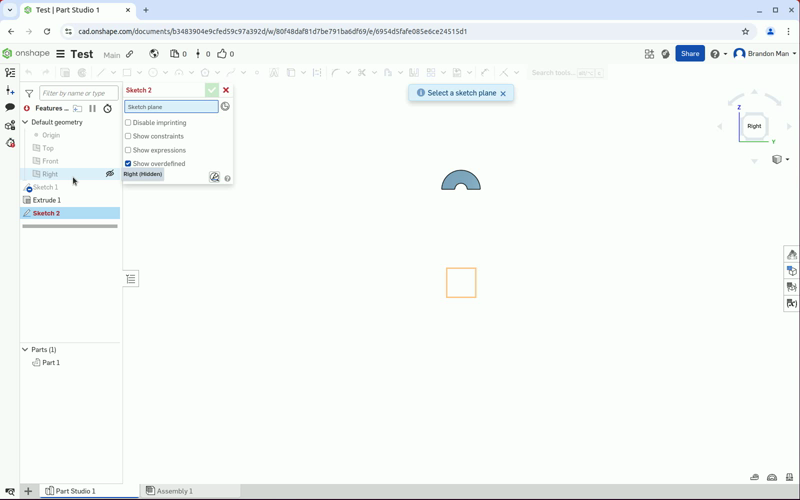
click(73, 176)
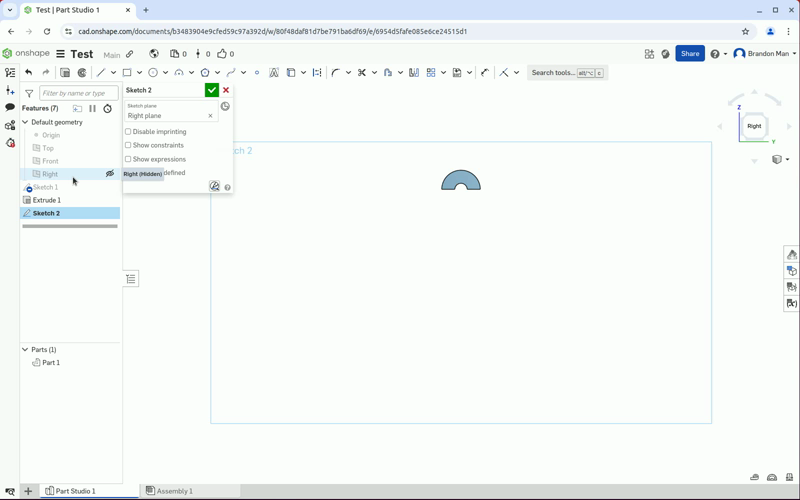
mouse_move(73, 352)
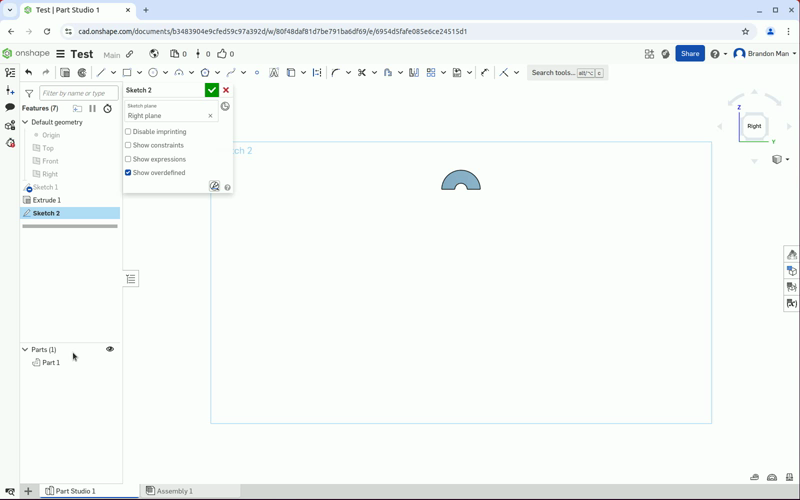
key(y)
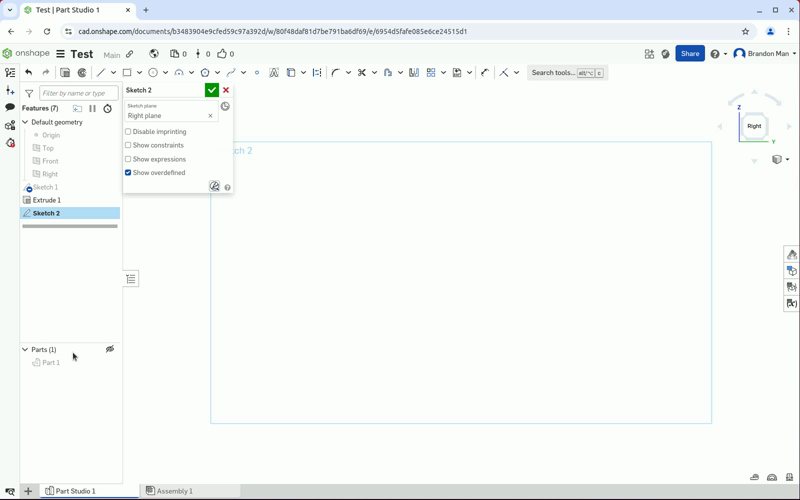
key(a)
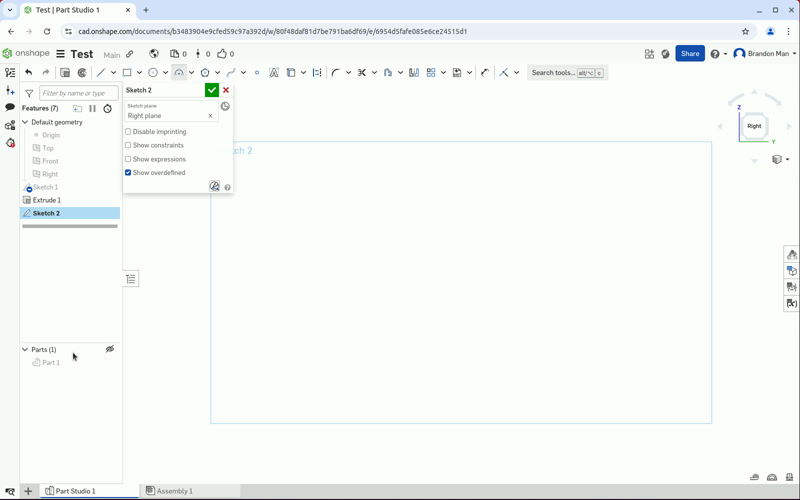
key_down(shift)
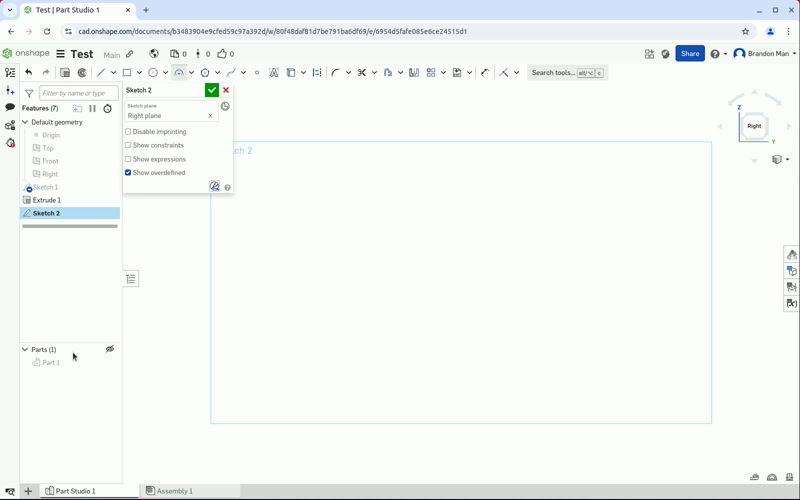
mouse_move(441, 282)
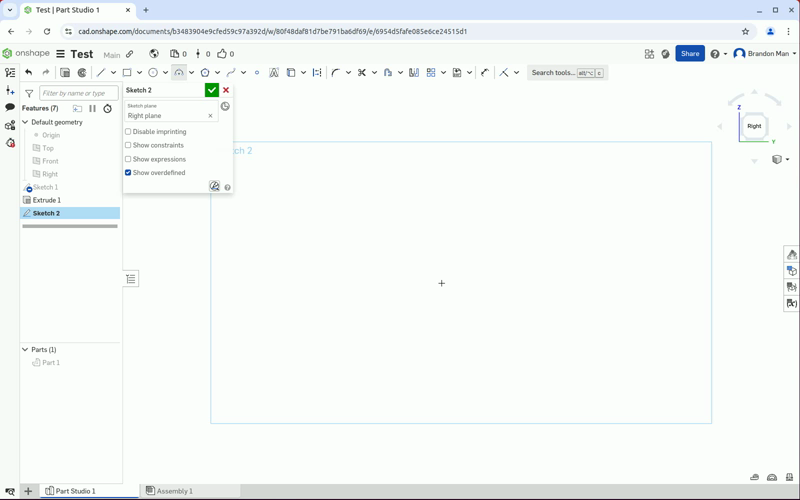
click(441, 282)
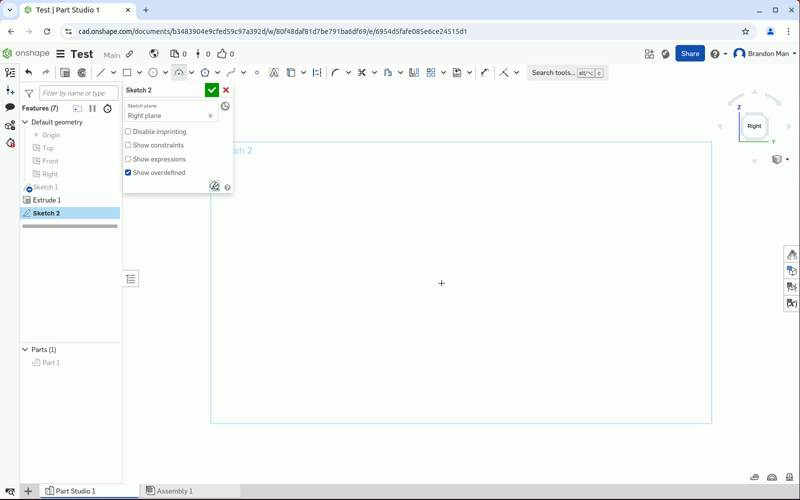
key_up(shift)
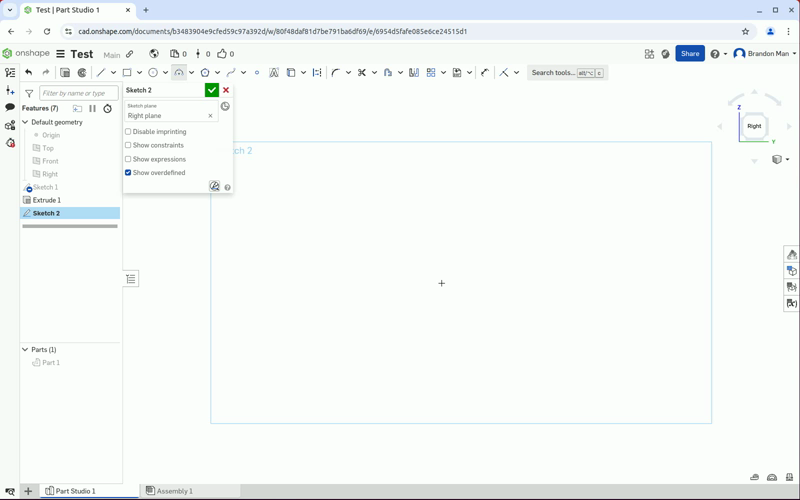
key_down(shift)
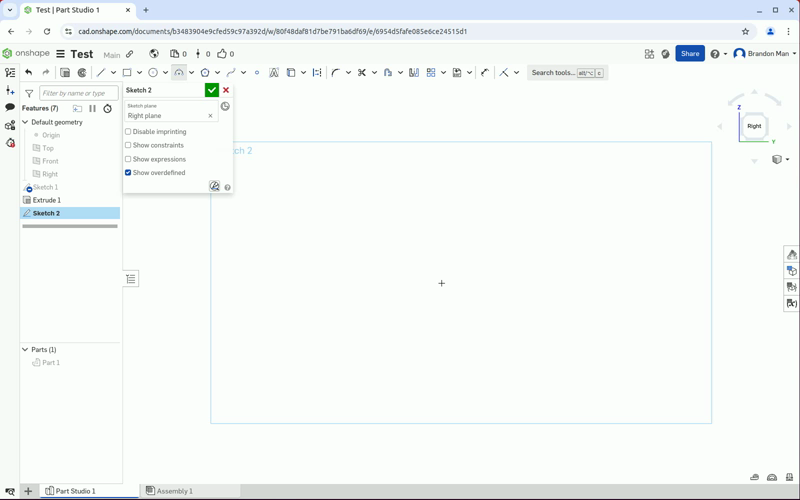
mouse_move(479, 282)
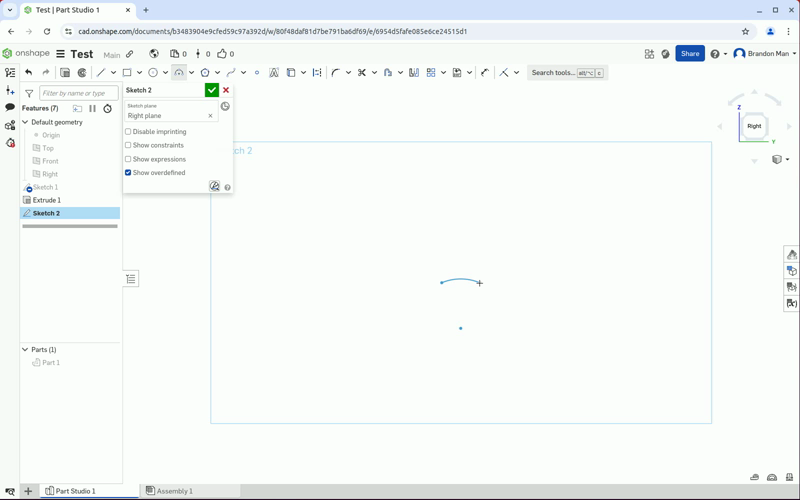
click(479, 282)
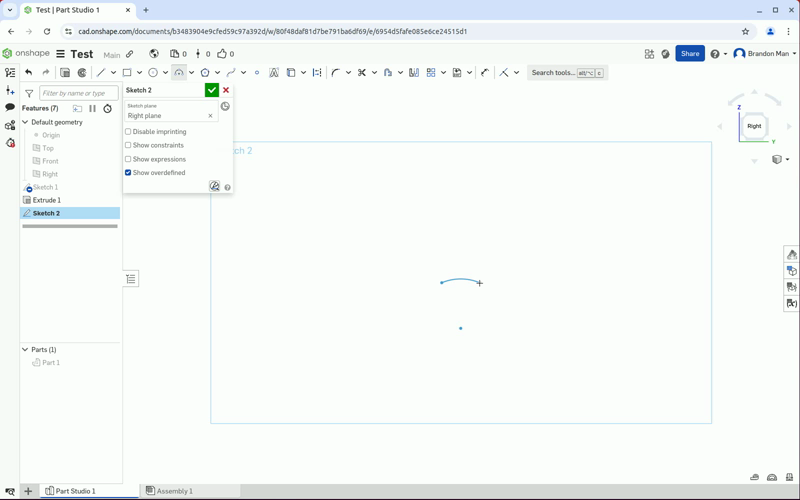
mouse_move(460, 301)
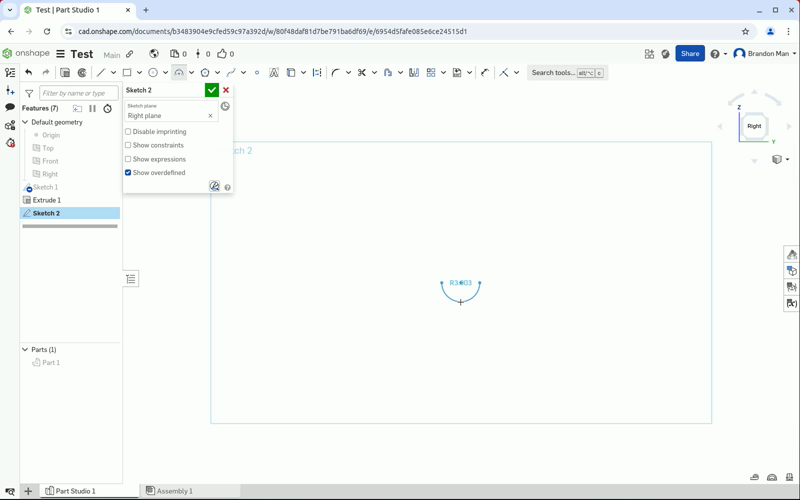
click(460, 301)
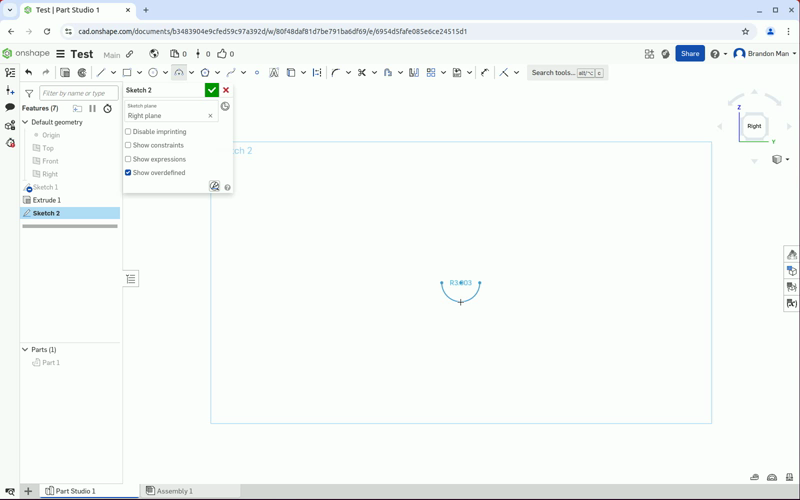
key_up(shift)
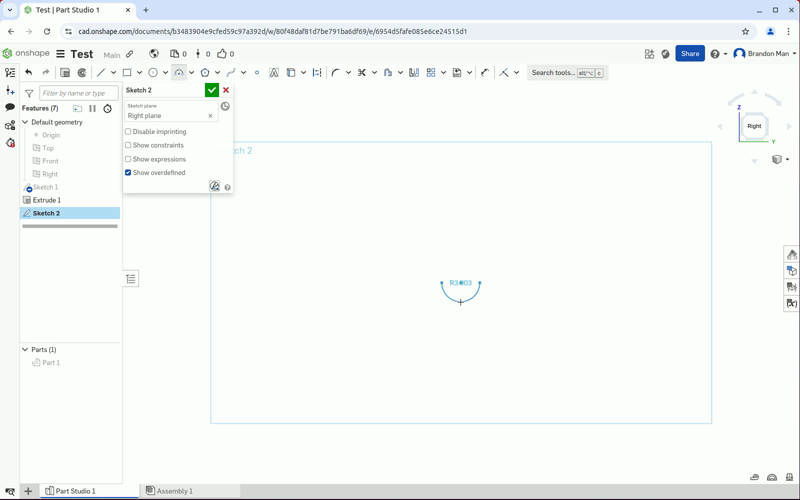
key(esc)
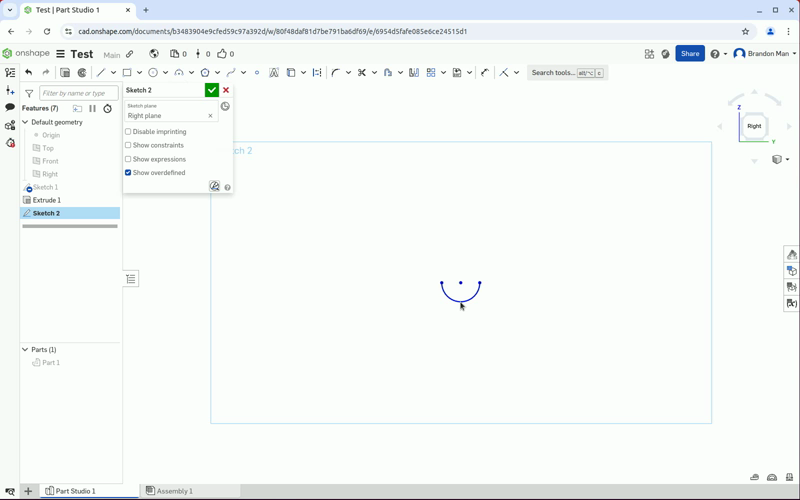
key(l)
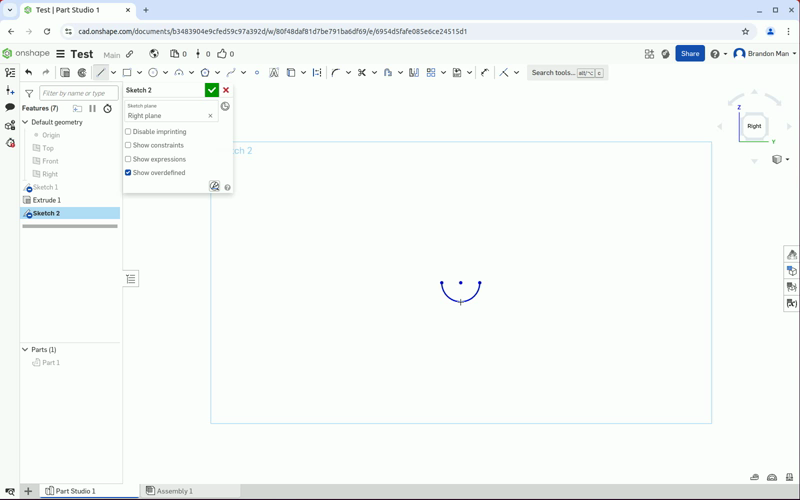
mouse_move(479, 282)
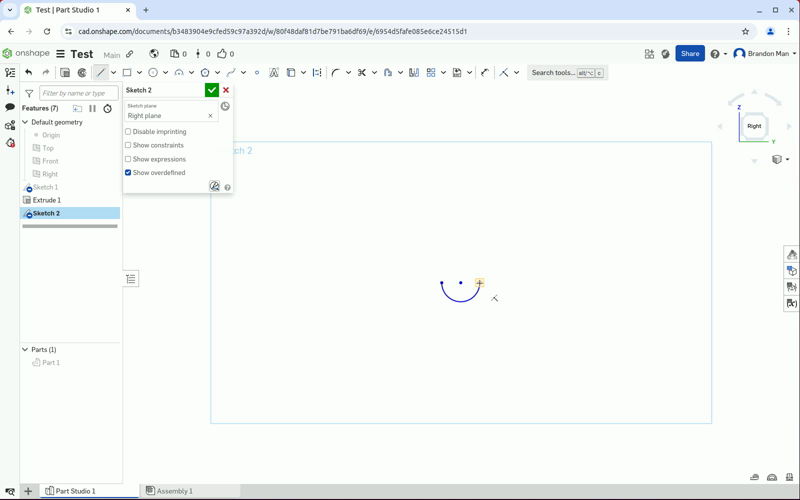
click(479, 282)
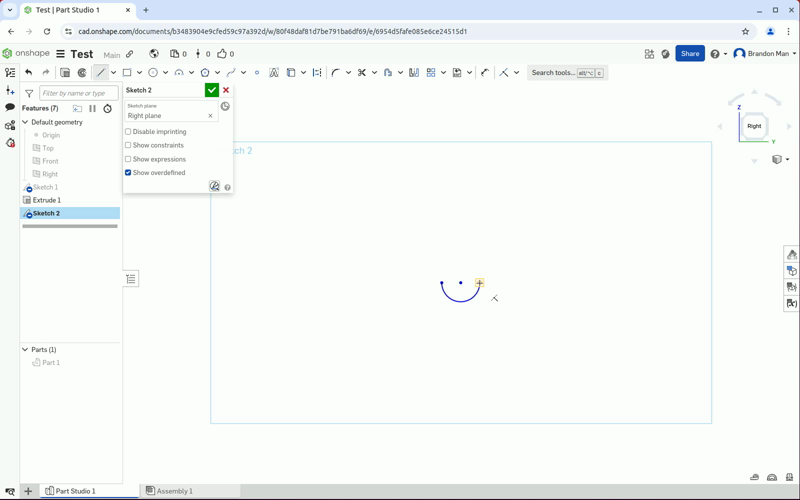
key_down(shift)
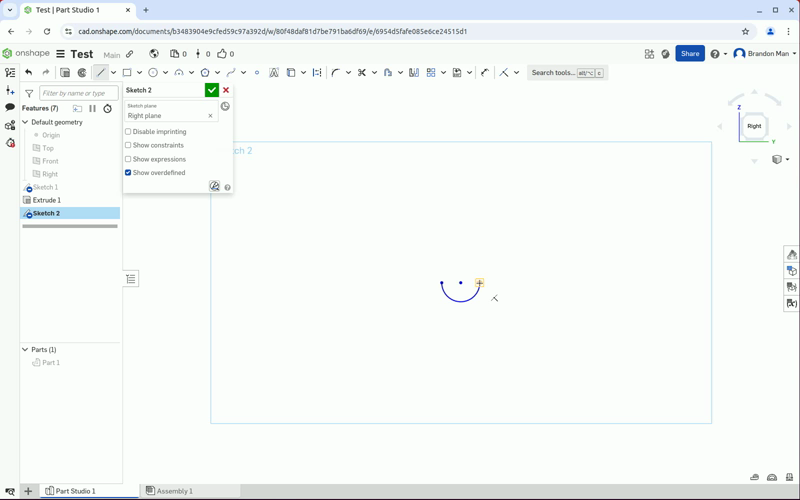
mouse_move(479, 189)
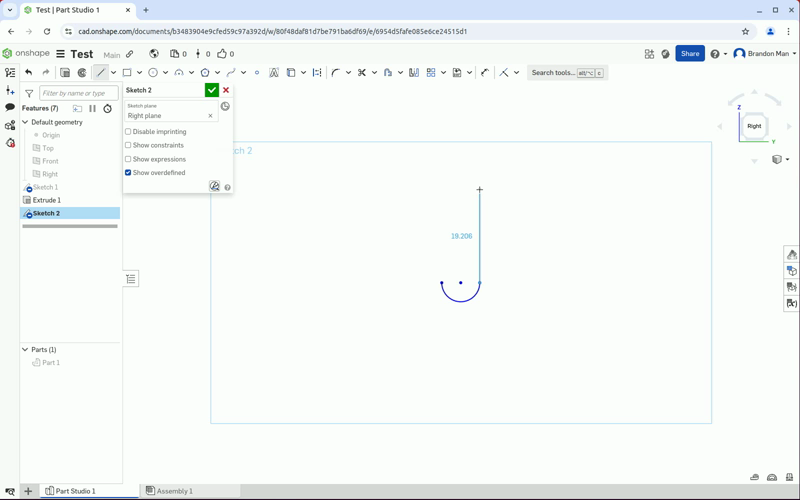
click(479, 189)
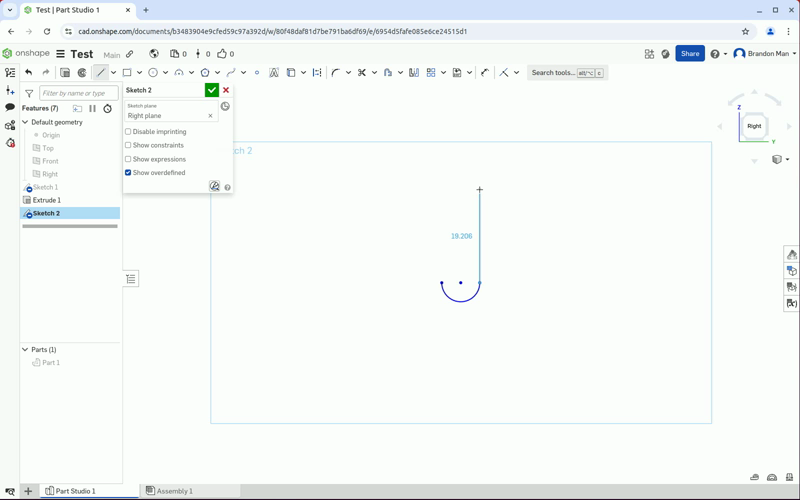
key_up(shift)
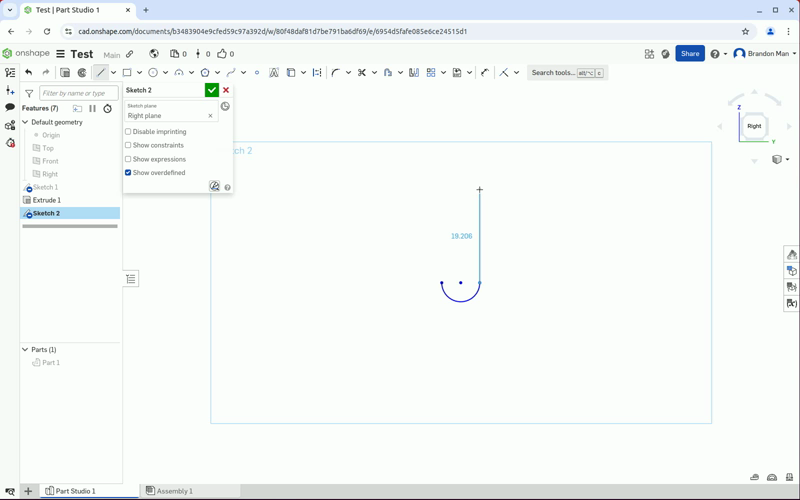
key_down(shift)
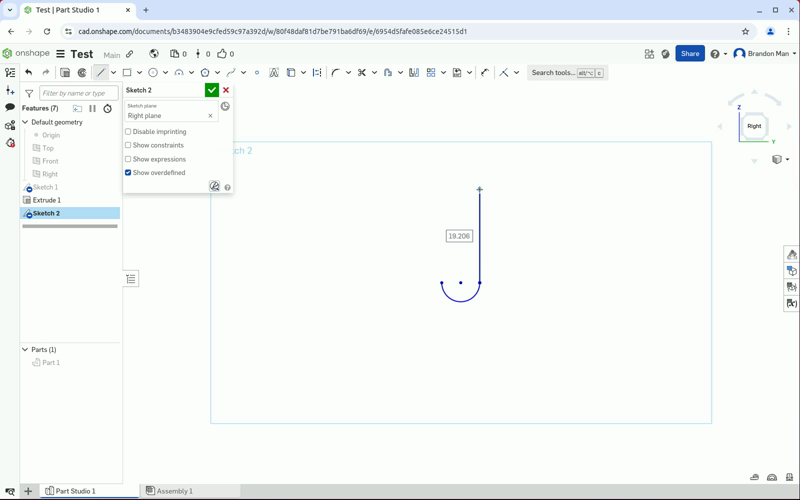
mouse_move(509, 189)
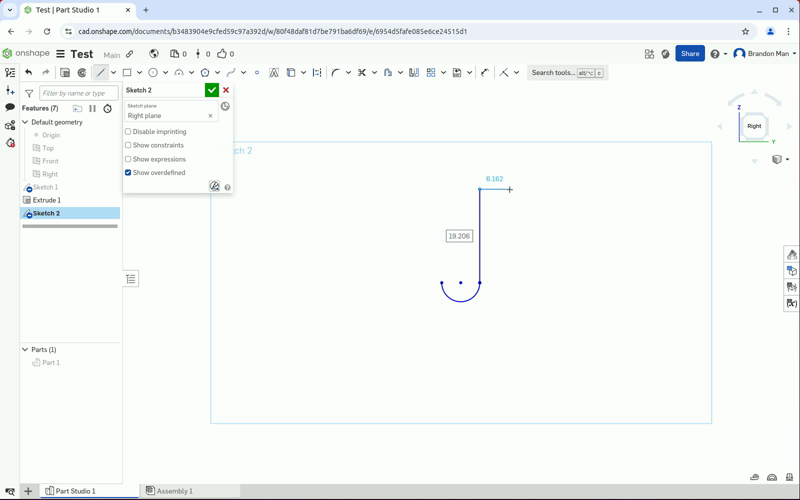
mouse_move(466, 189)
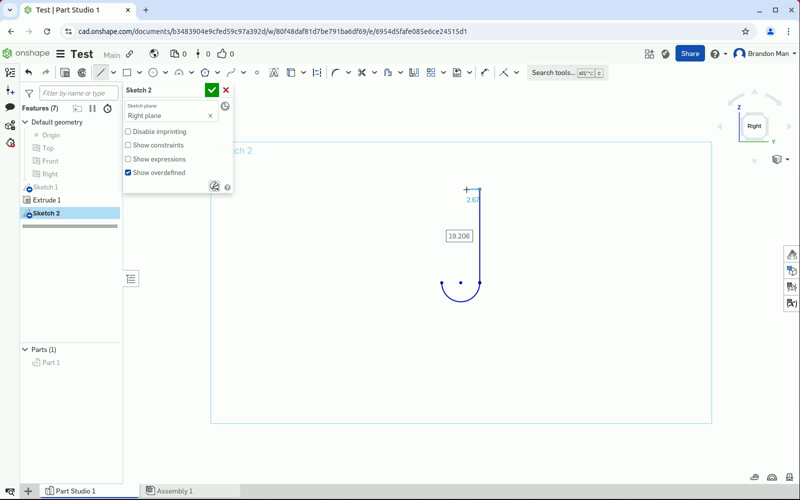
click(466, 189)
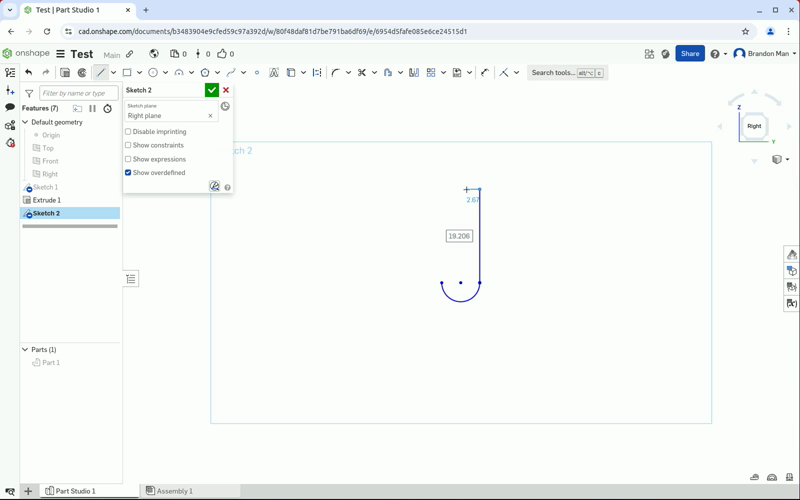
key_up(shift)
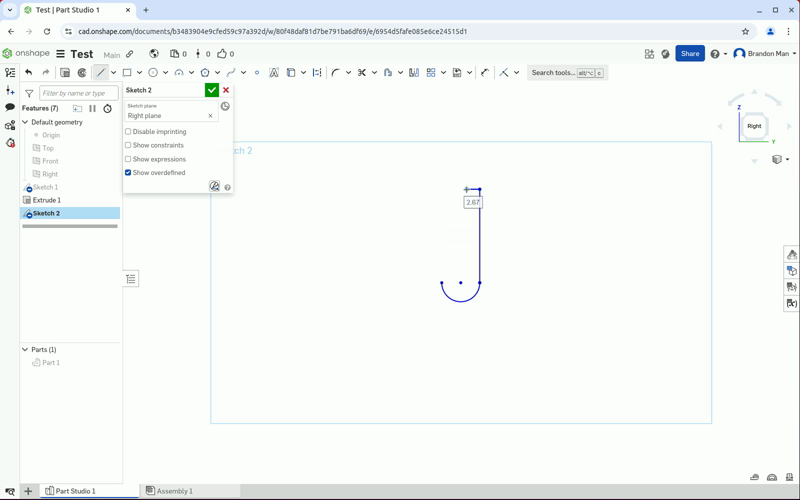
key(esc)
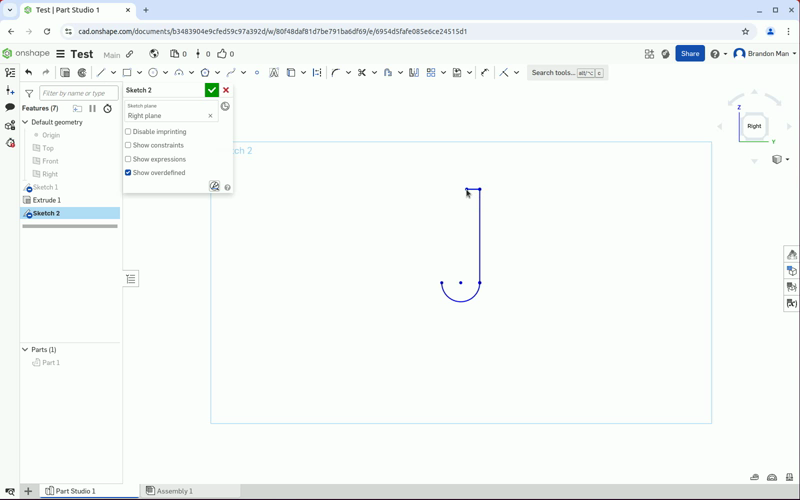
key(a)
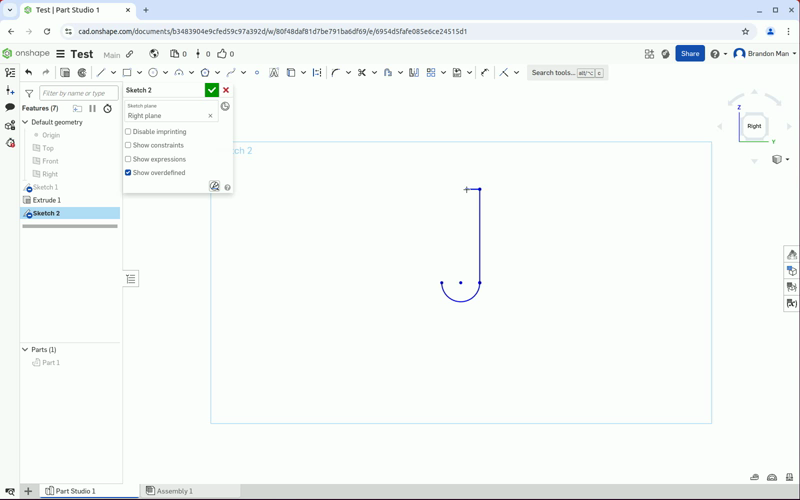
mouse_move(466, 189)
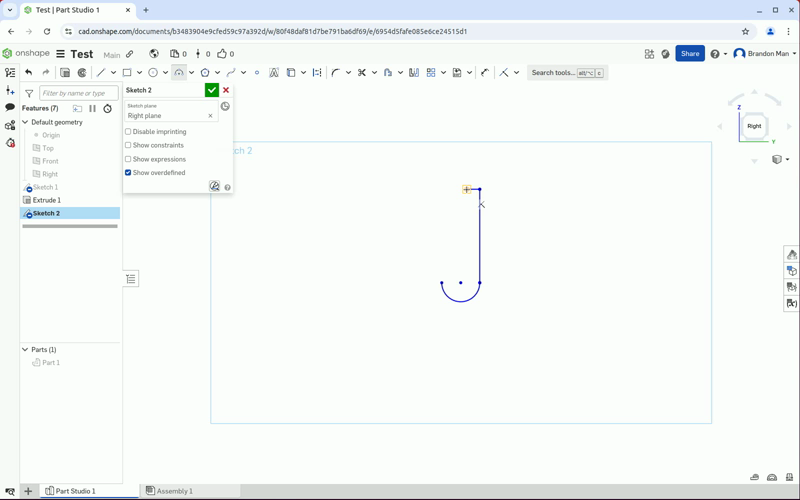
click(466, 189)
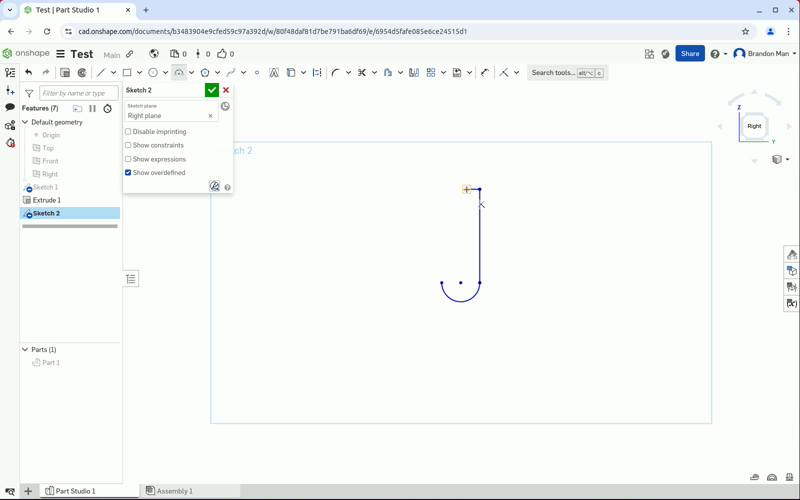
key_down(shift)
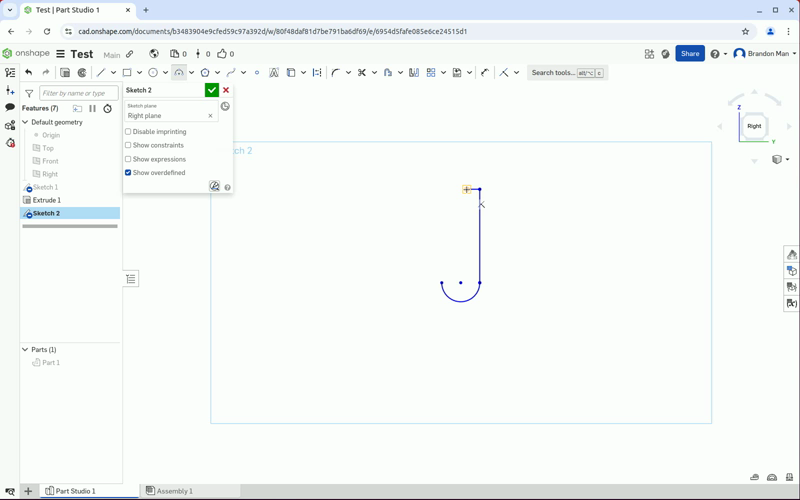
mouse_move(454, 189)
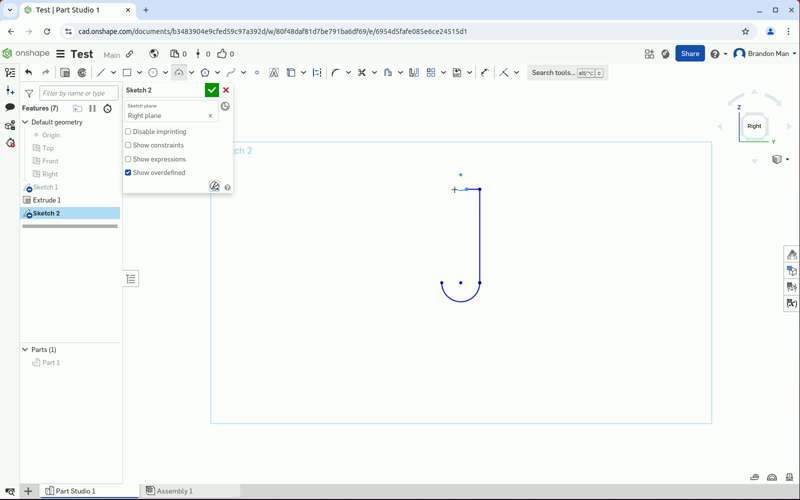
click(454, 189)
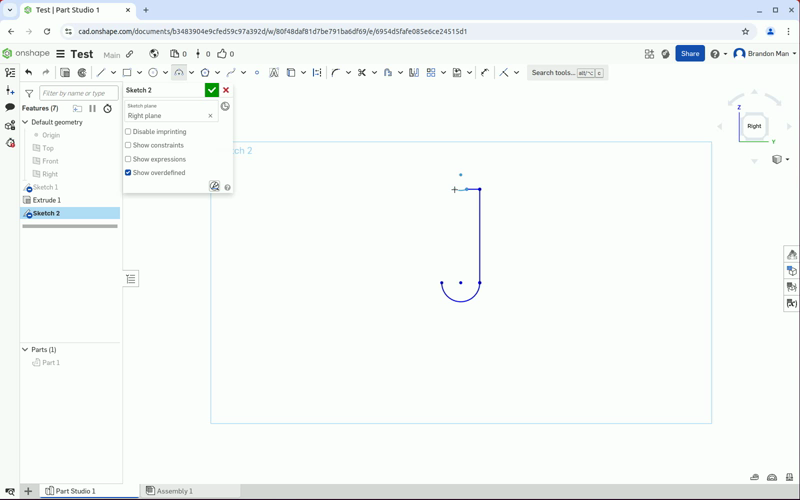
mouse_move(460, 195)
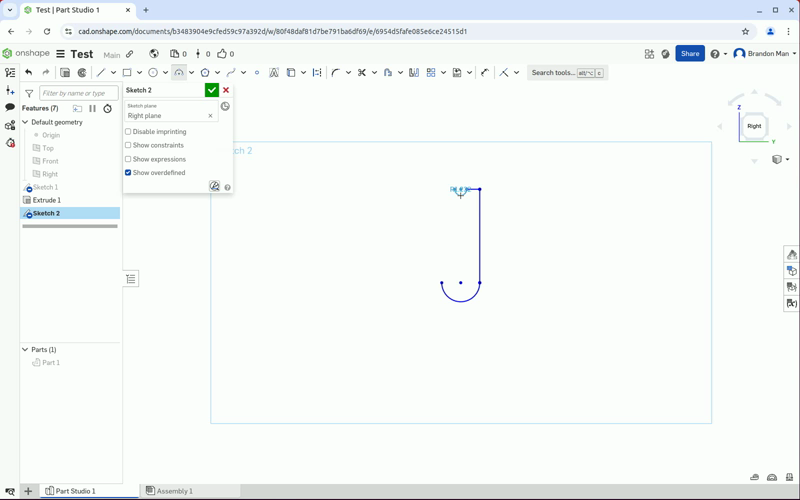
click(460, 195)
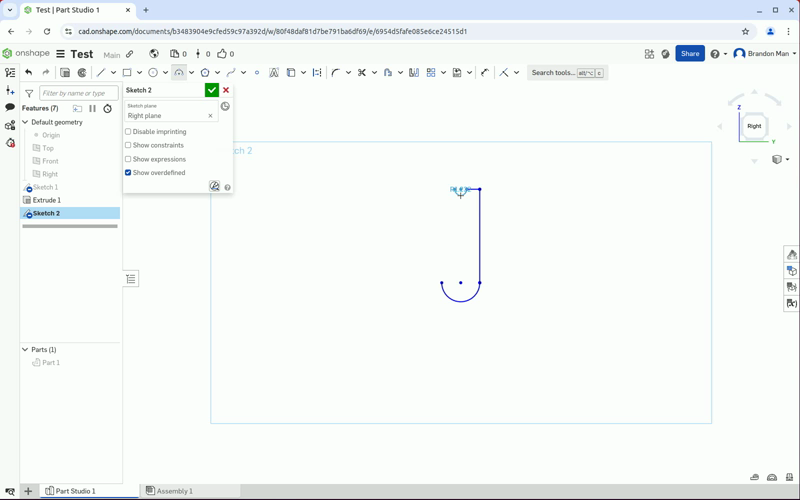
key_up(shift)
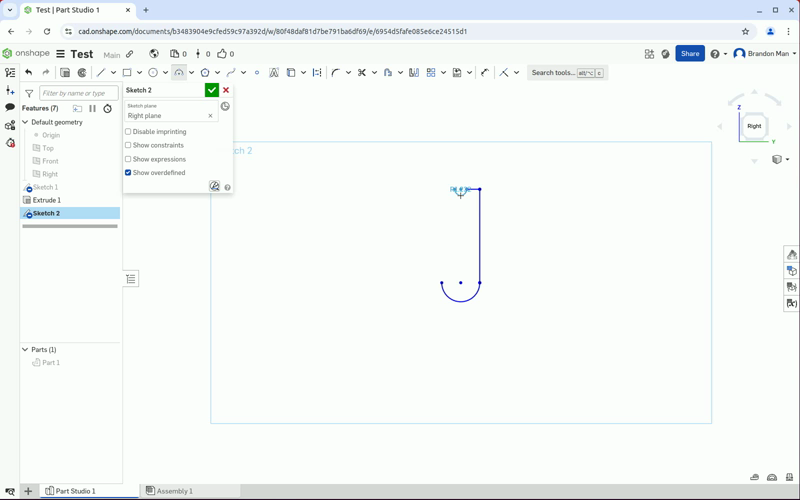
key(esc)
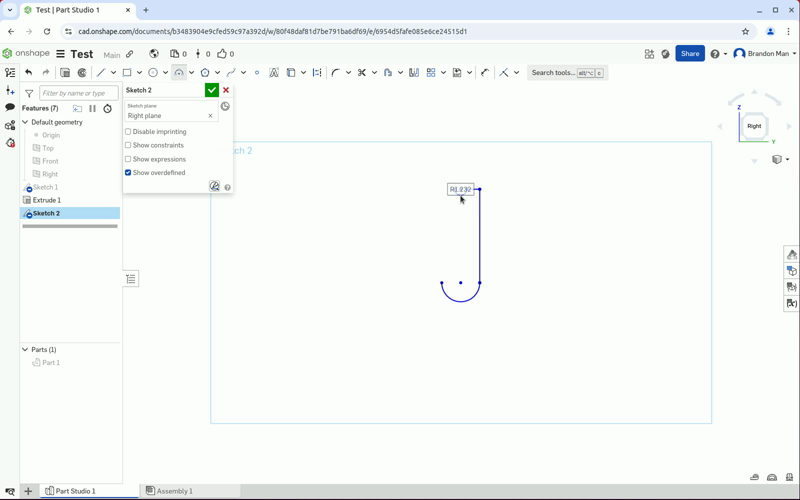
key(l)
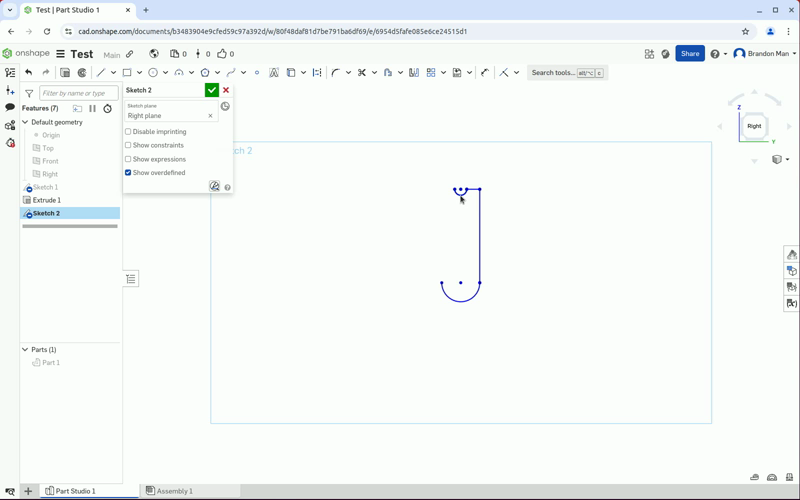
mouse_move(454, 189)
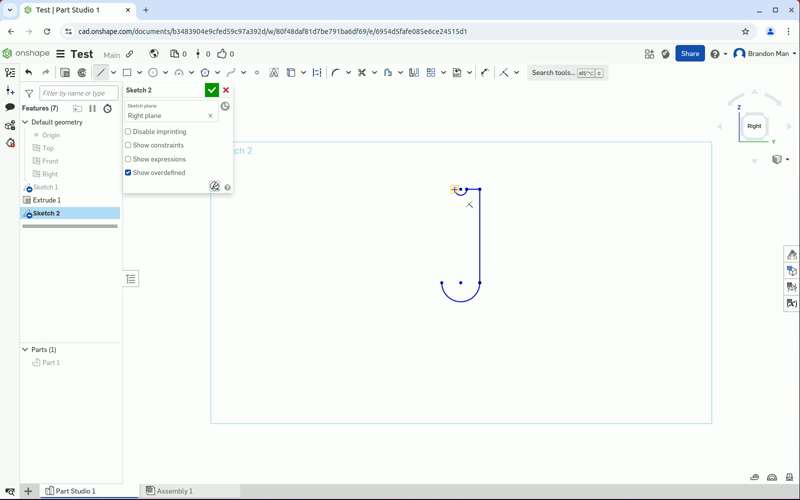
click(454, 189)
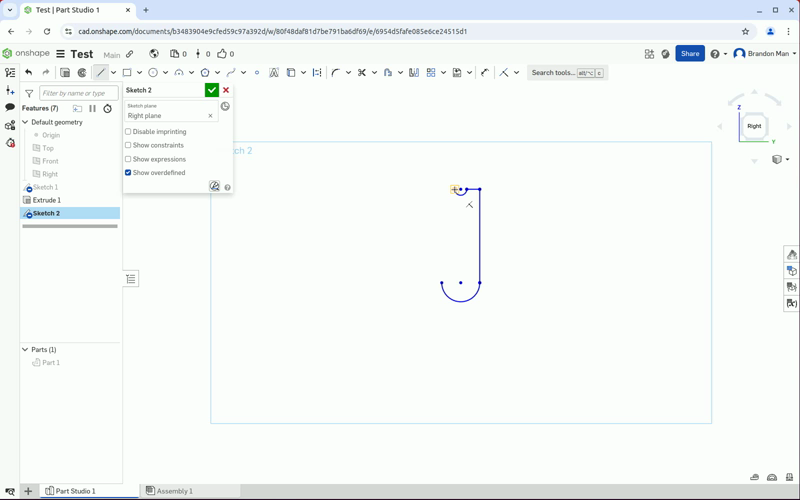
key_down(shift)
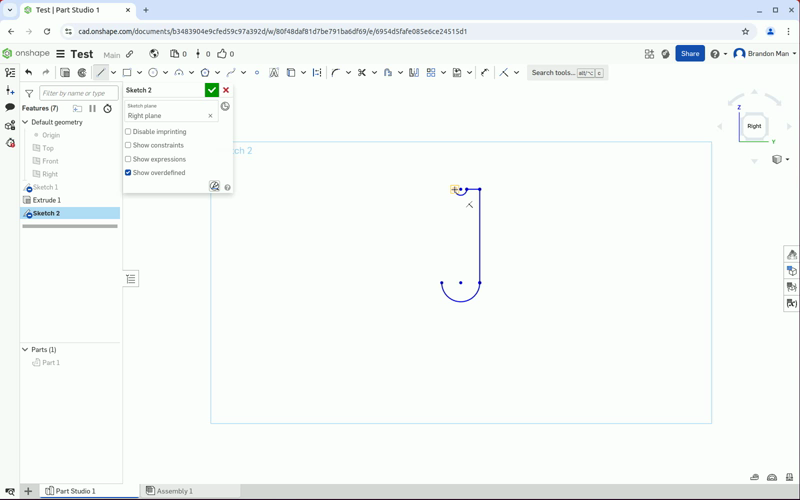
mouse_move(484, 189)
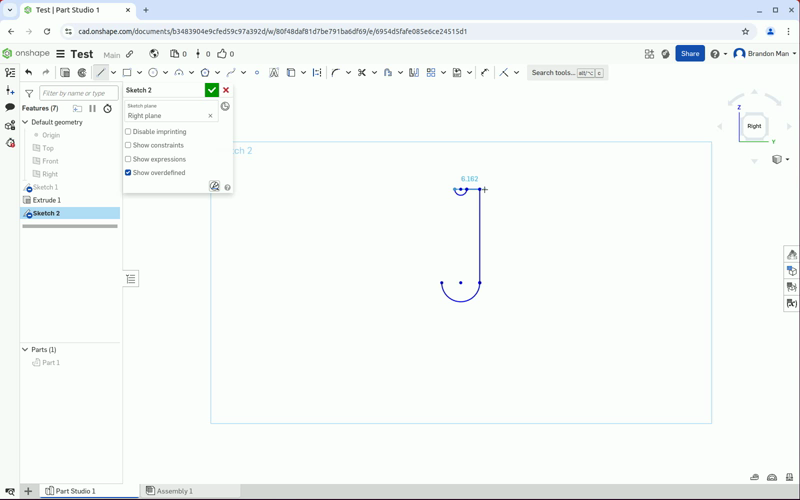
mouse_move(441, 189)
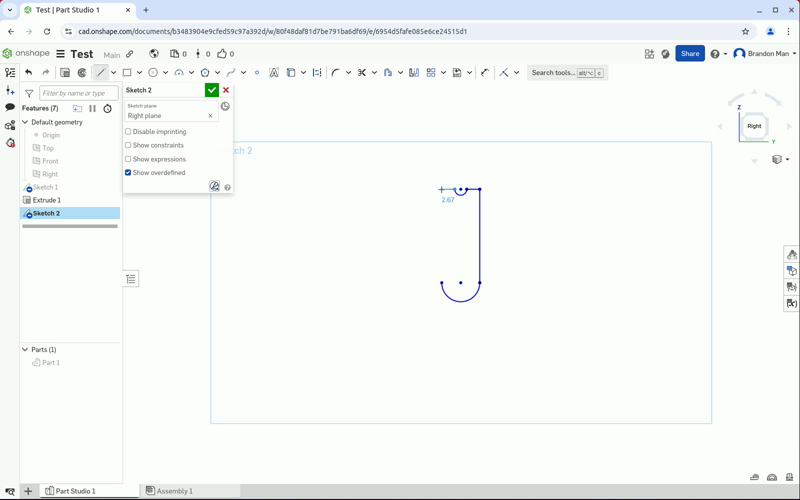
click(441, 189)
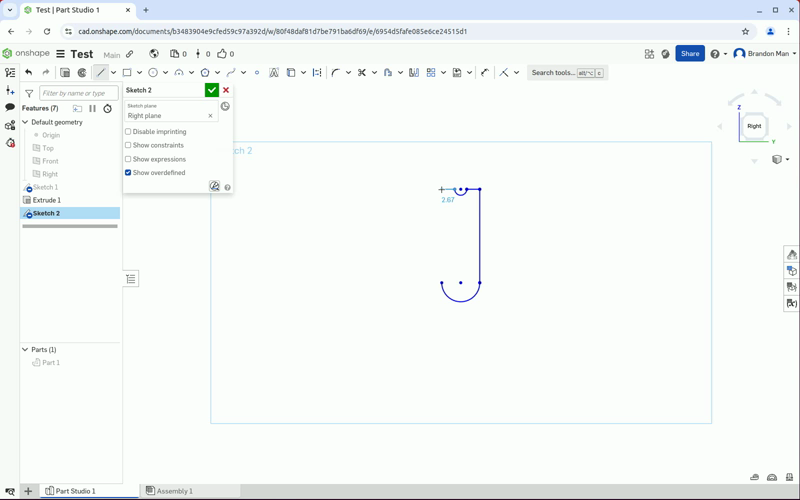
key_up(shift)
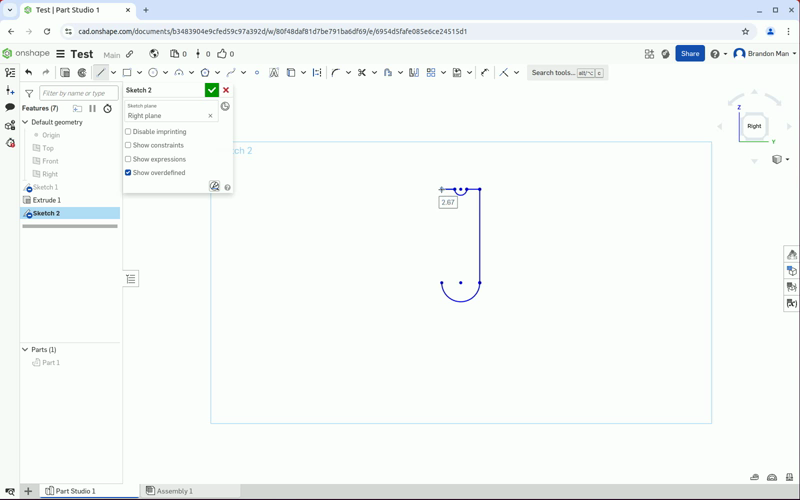
key_down(shift)
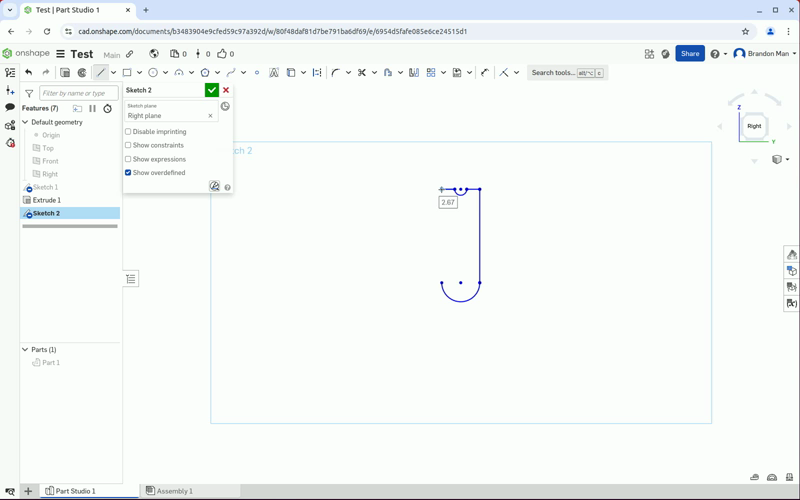
mouse_move(441, 282)
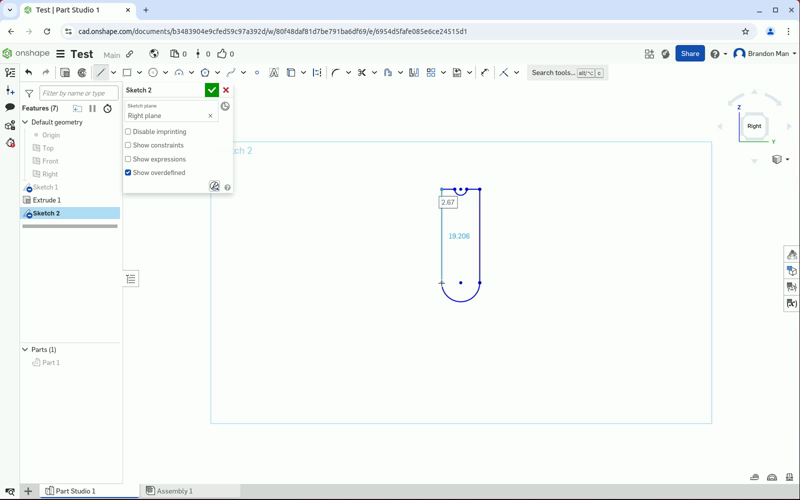
key_up(shift)
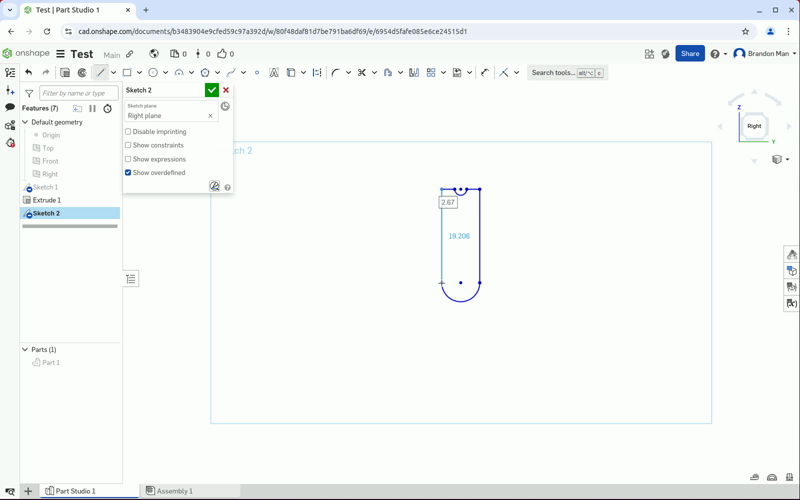
click(441, 282)
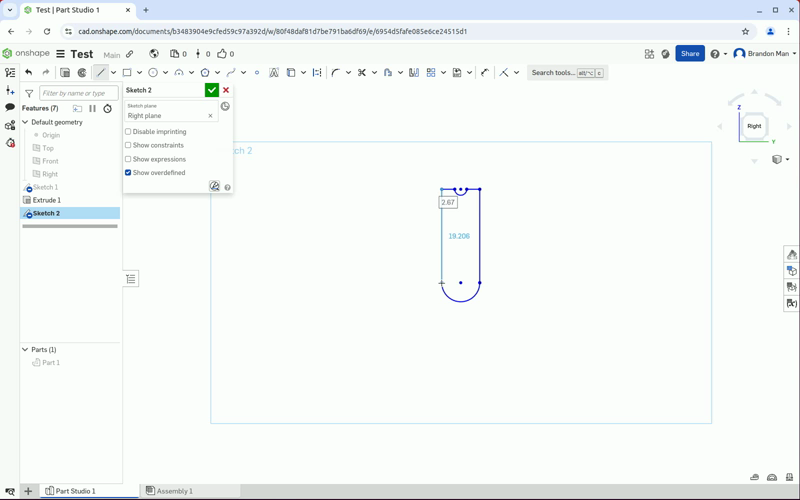
key(esc)
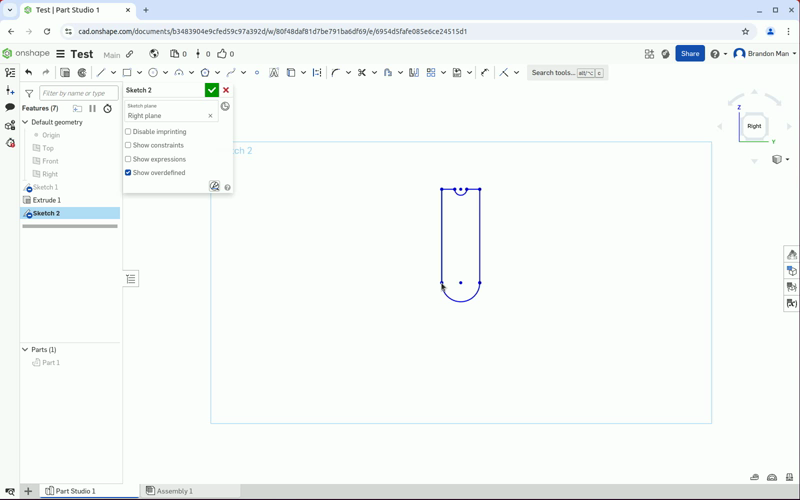
key(c)
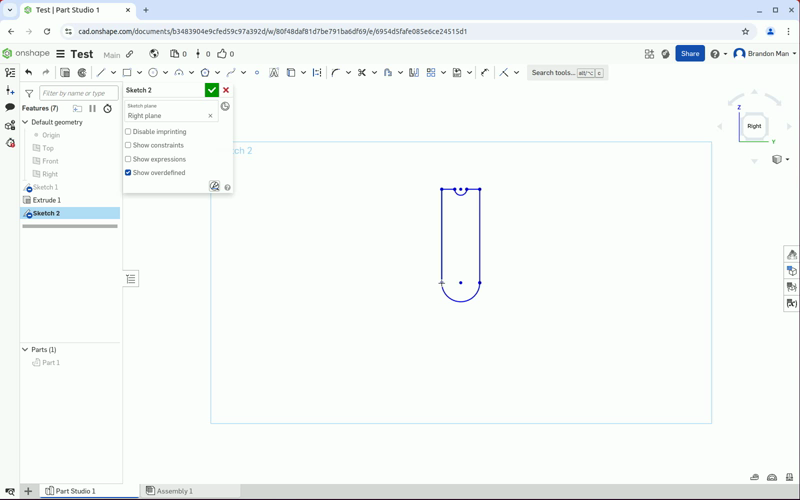
key_down(shift)
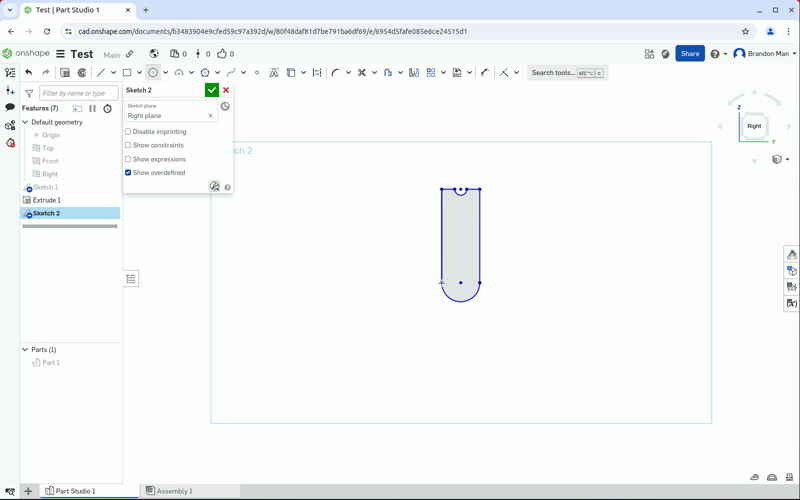
mouse_move(460, 282)
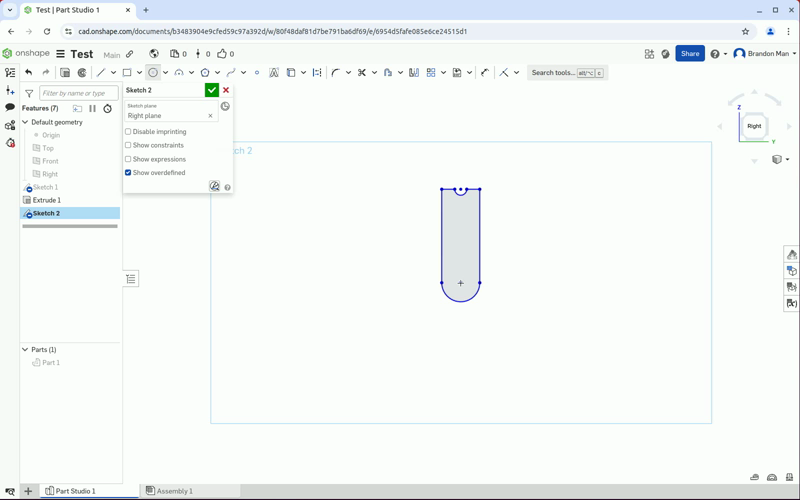
click(460, 282)
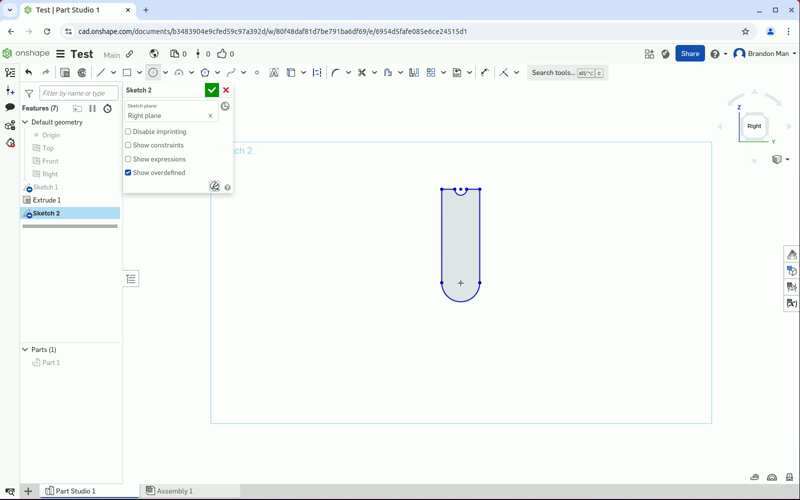
key_up(shift)
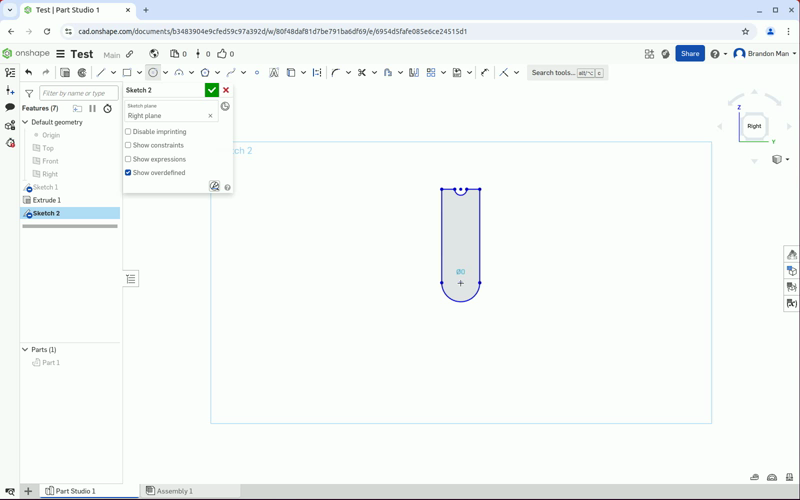
mouse_move(466, 282)
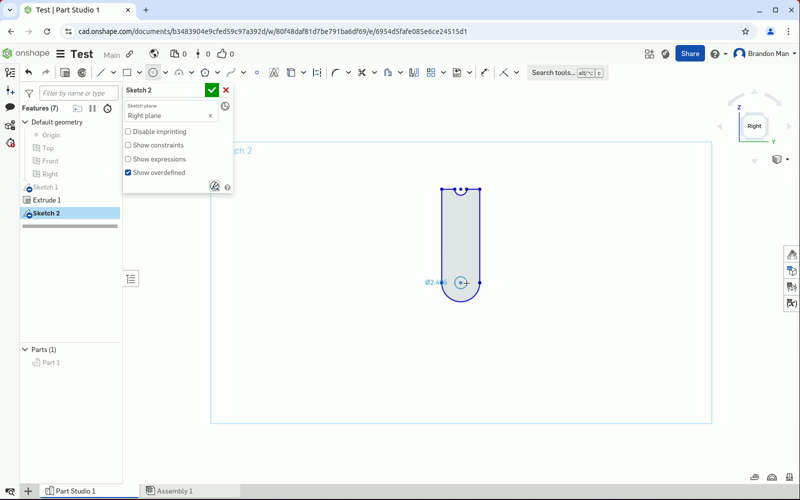
click(466, 282)
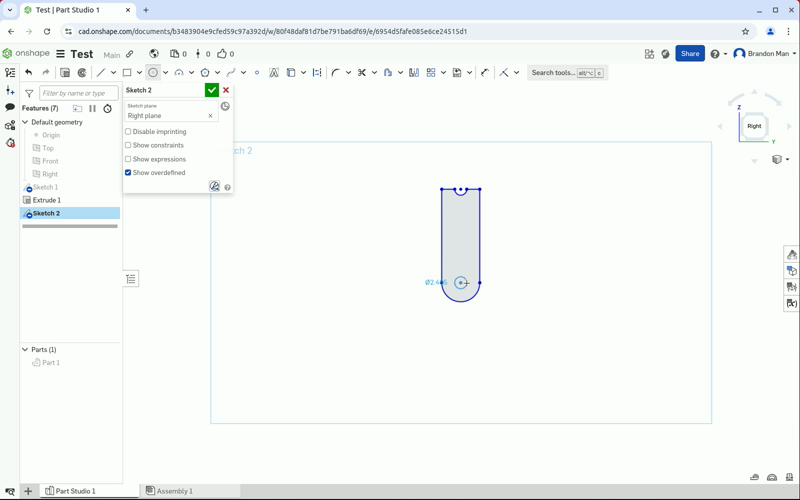
key(esc)
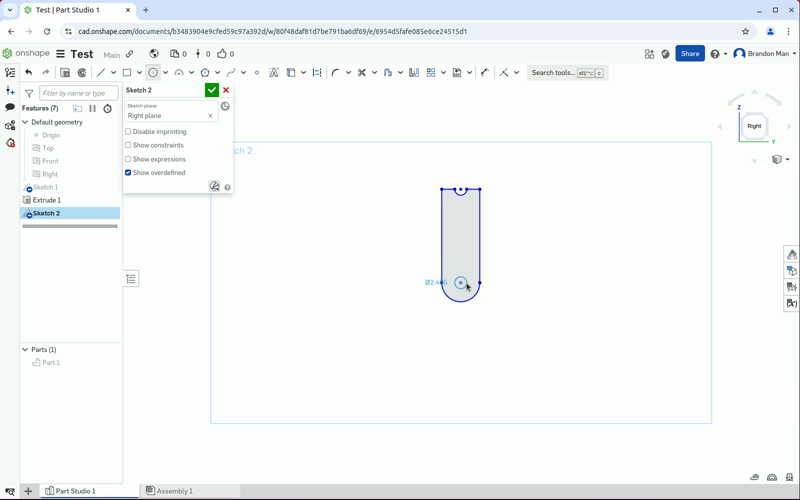
mouse_move(469, 259)
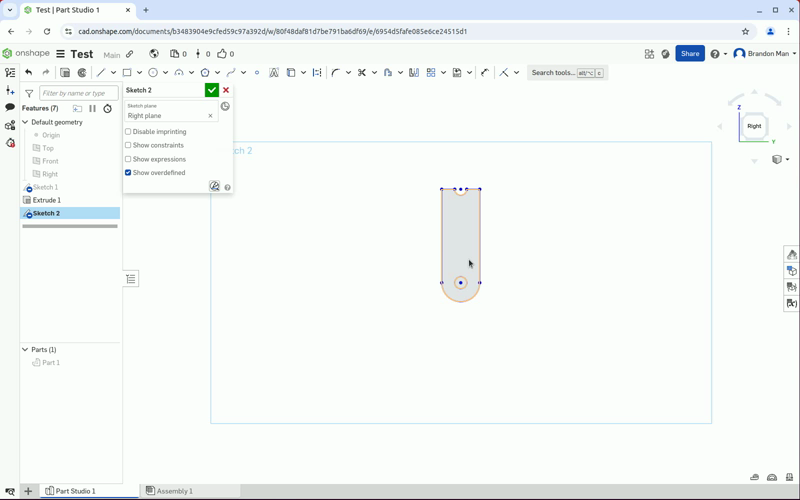
click(469, 259)
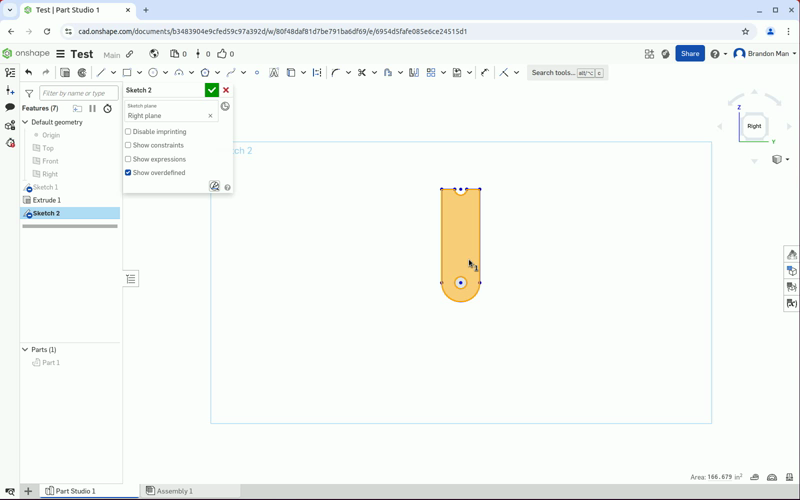
mouse_move(73, 352)
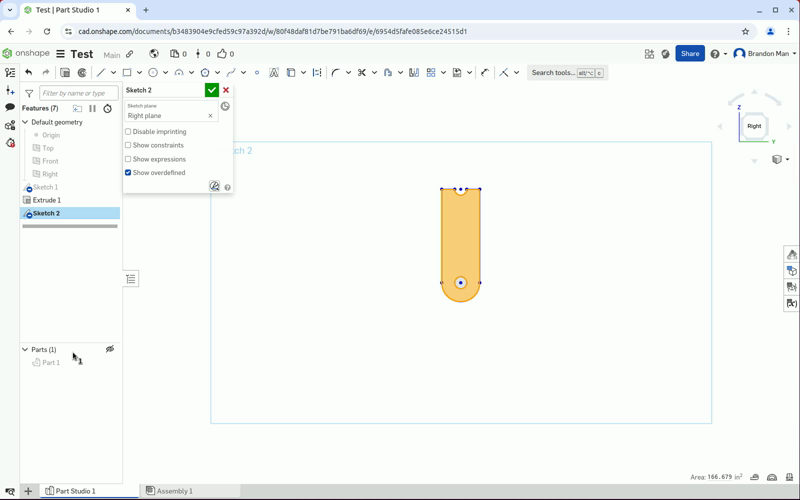
key(shift+y)
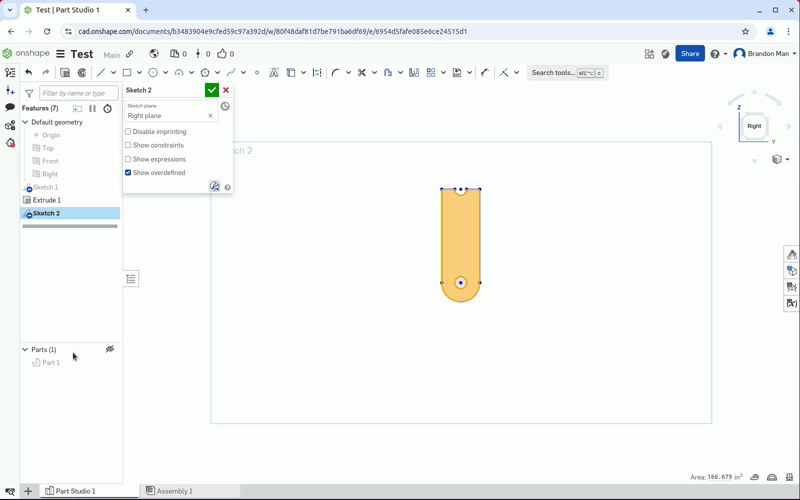
key(shift+e)
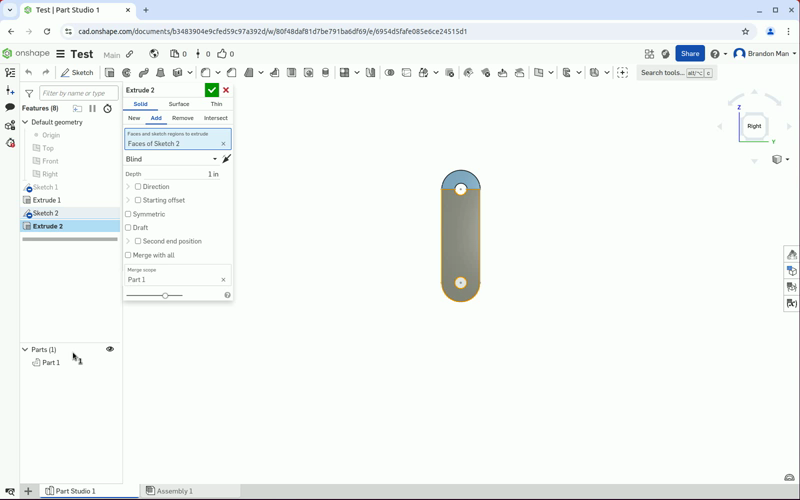
mouse_move(143, 106)
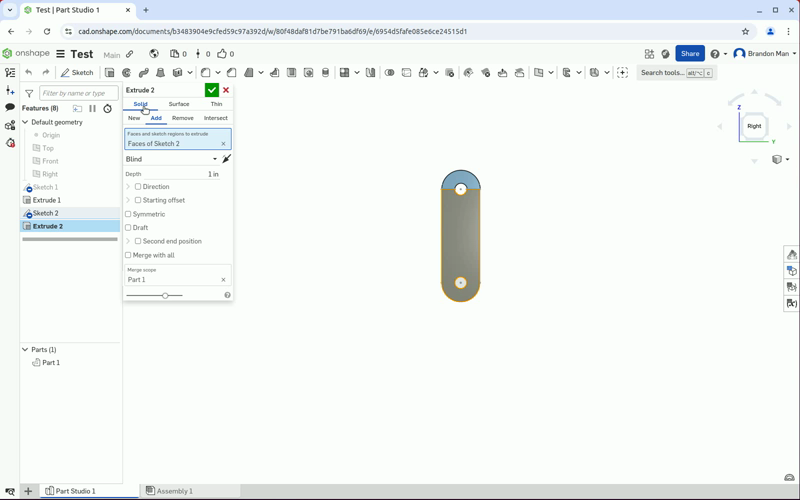
click(143, 106)
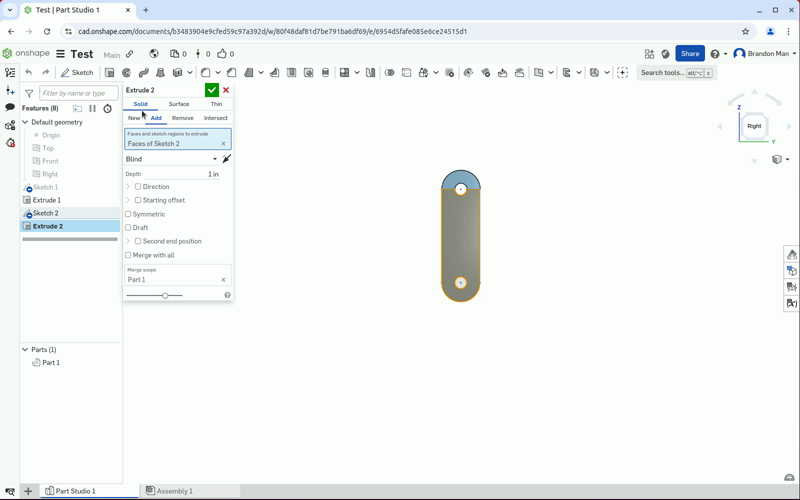
mouse_move(137, 120)
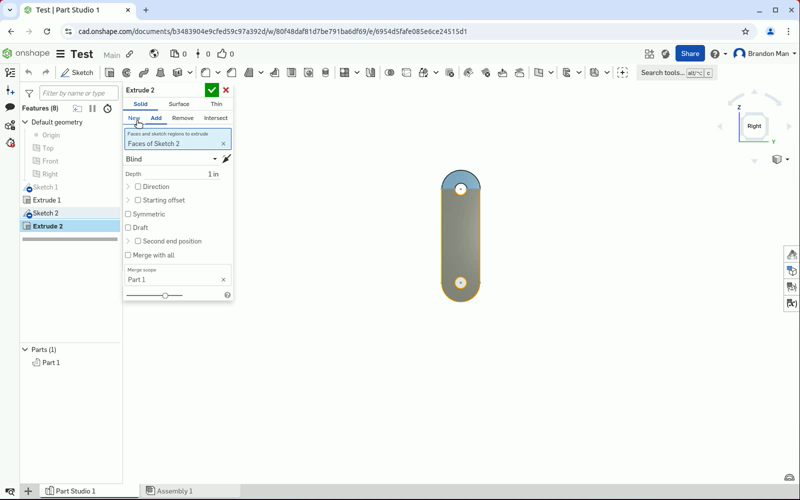
click(137, 120)
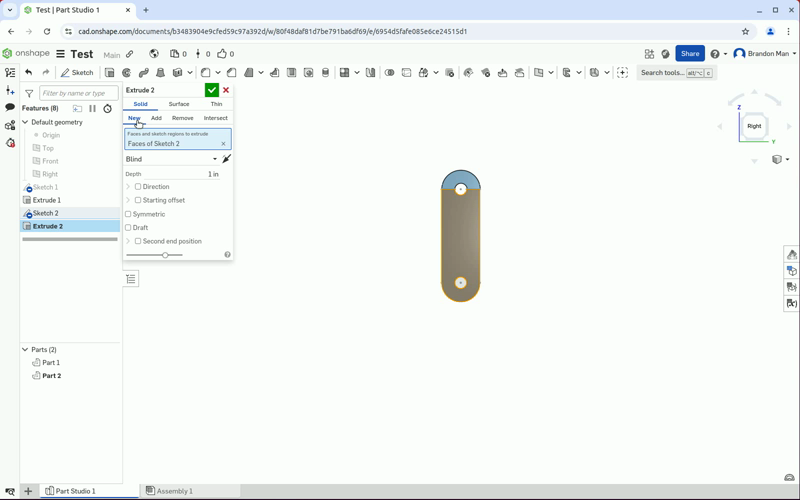
key(tab, 4)
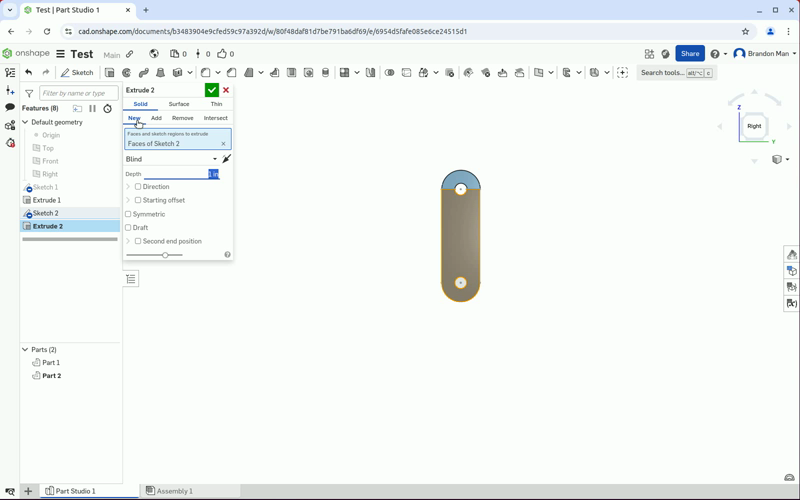
text(2.648)
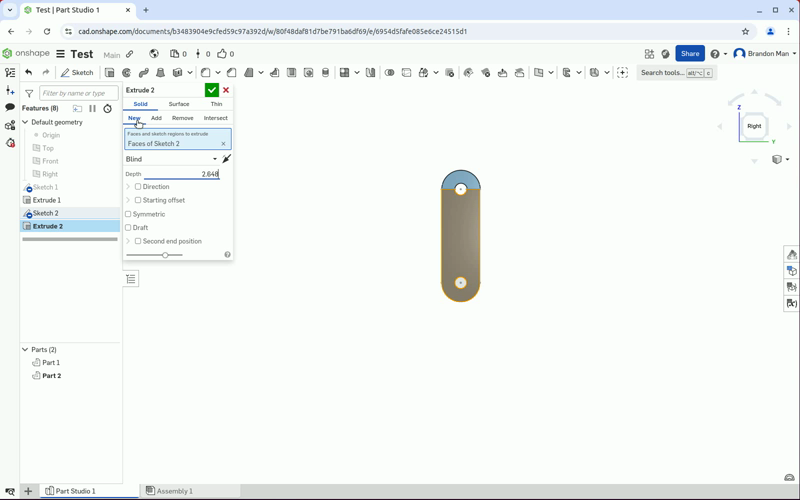
key(enter)
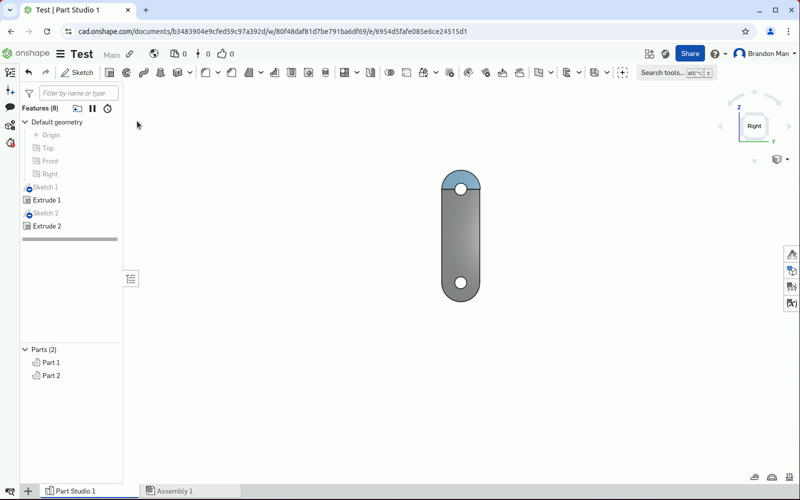
key(shift+h)
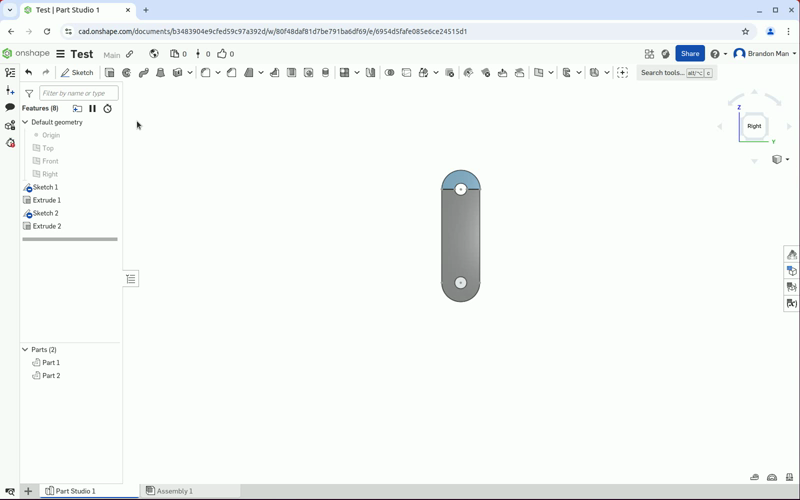
key(shift+h)
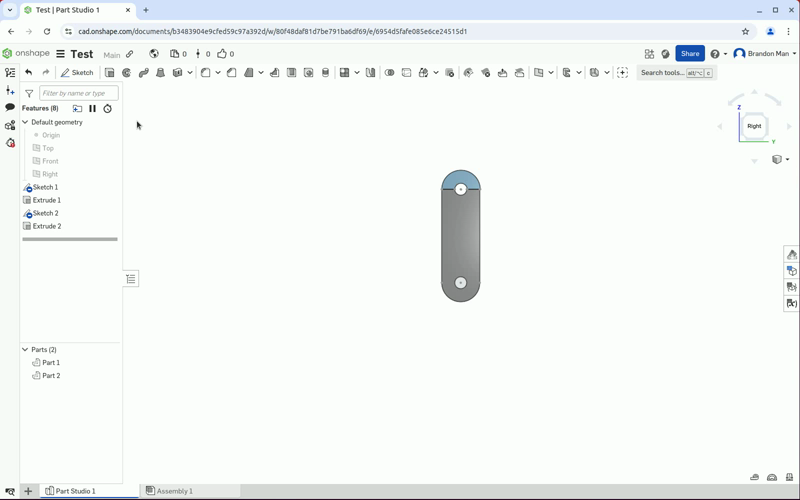
key(shift+7)
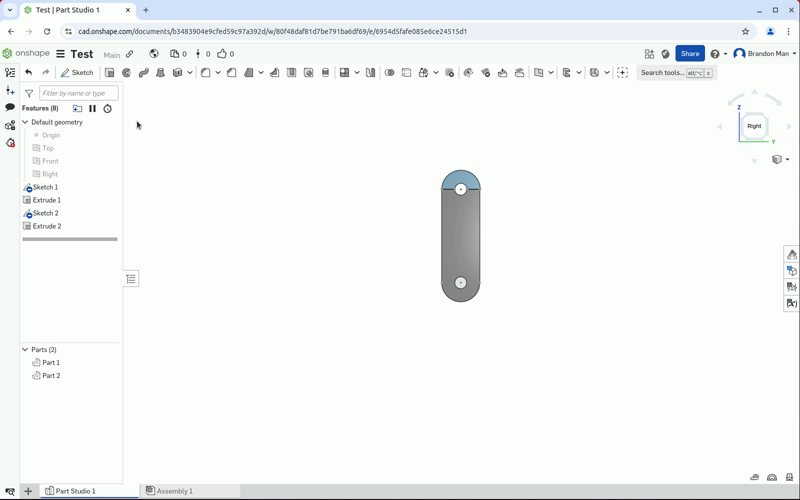
key(right, 2)
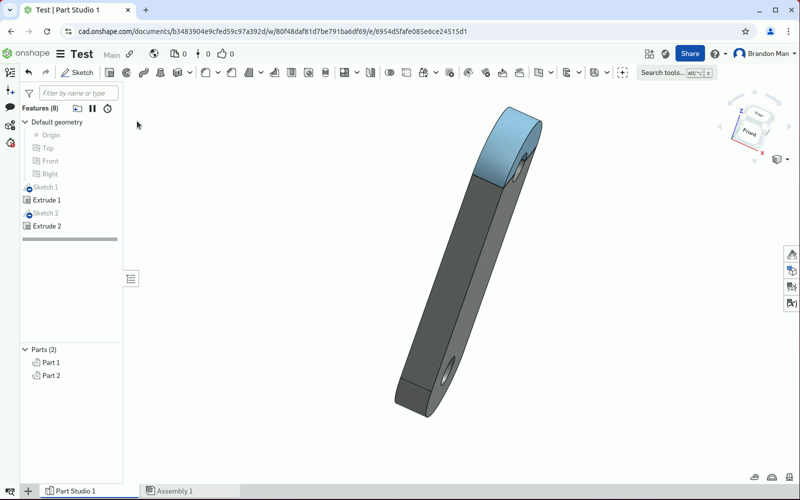
key(down, 2)
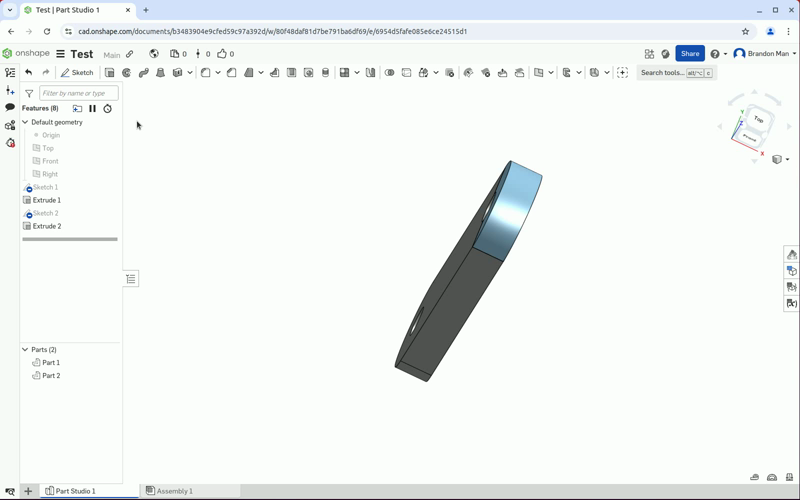
key(up, 2)
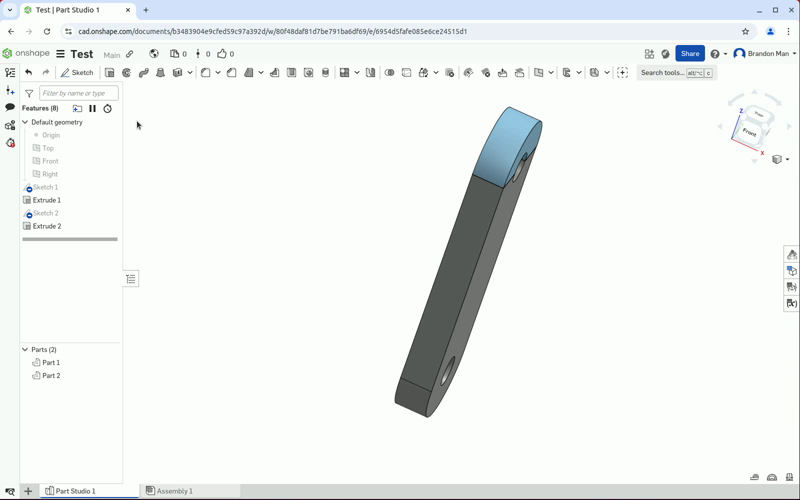
key(left, 2)
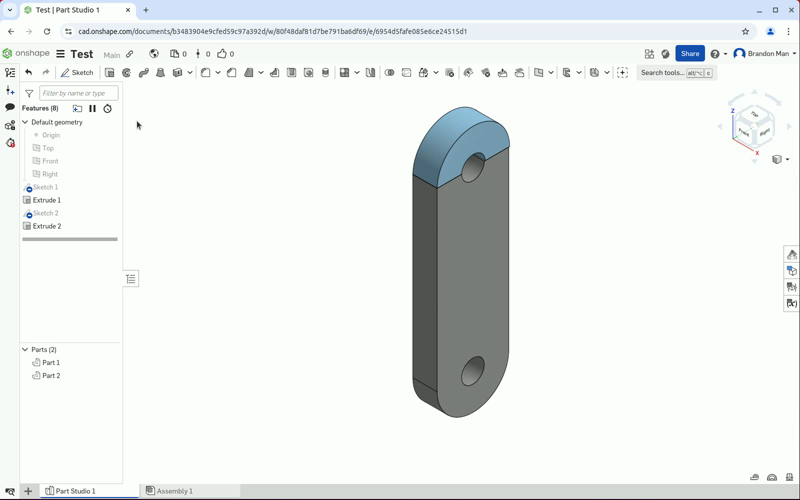
mouse_move(73, 189)
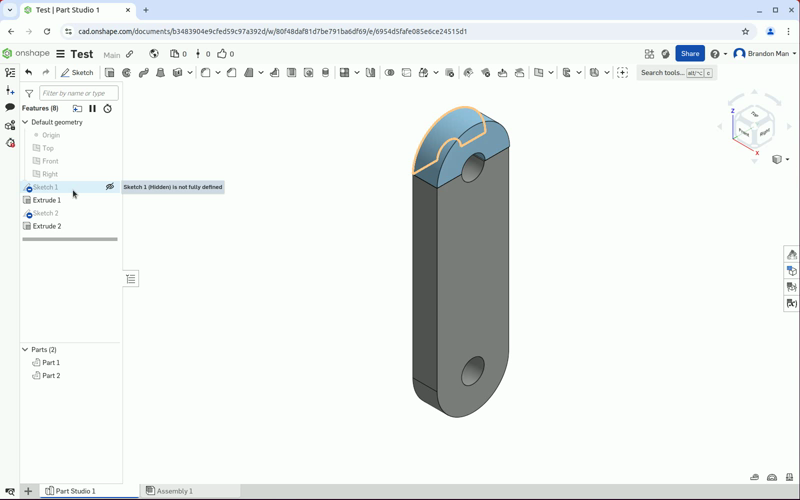
click(73, 189)